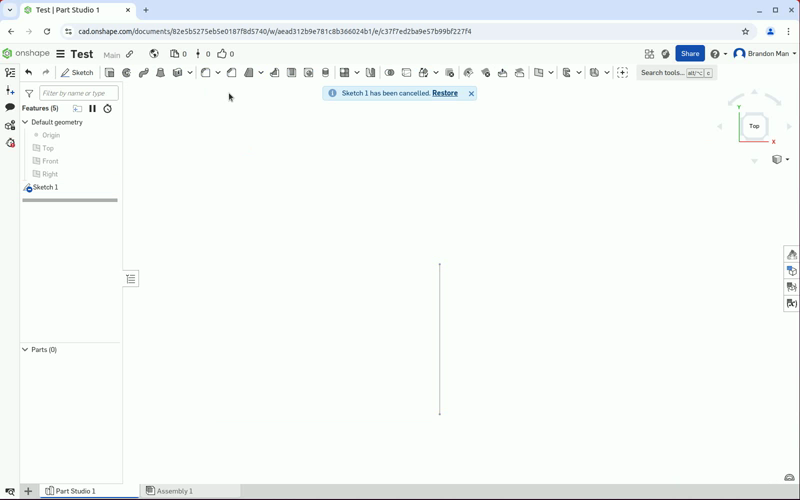
key(shift+h)
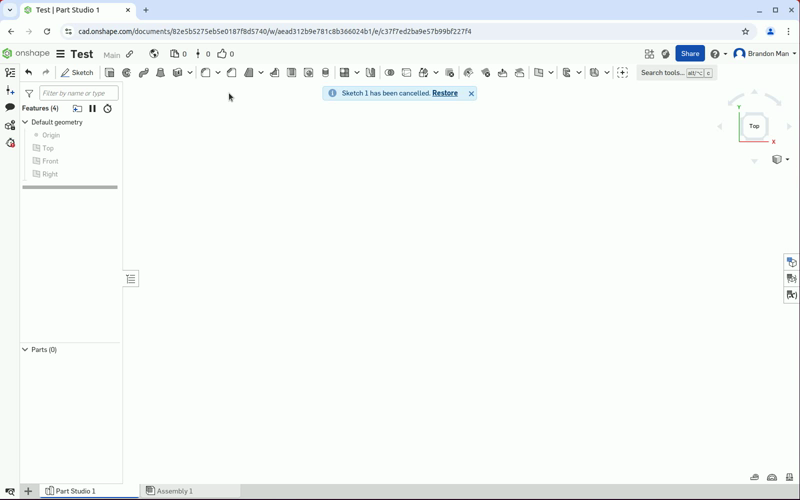
mouse_move(73, 352)
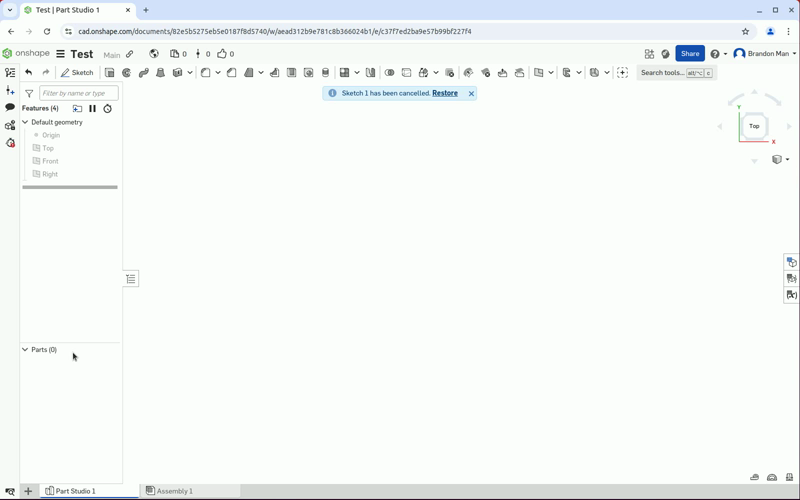
key(y)
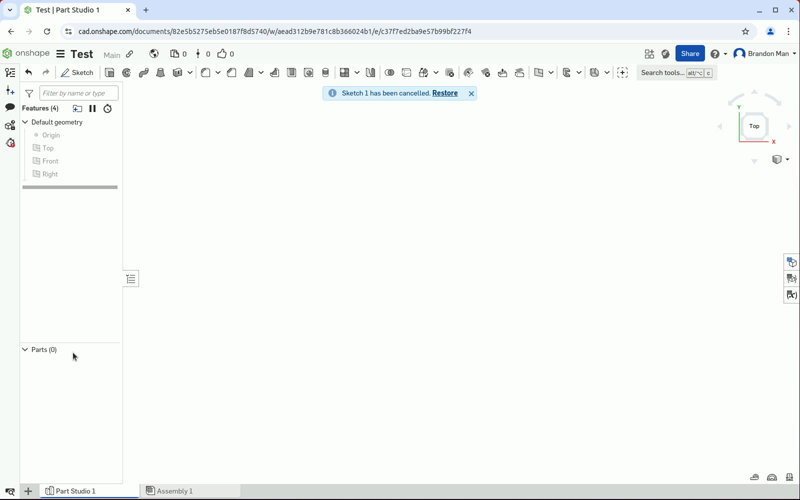
key(shift+p)
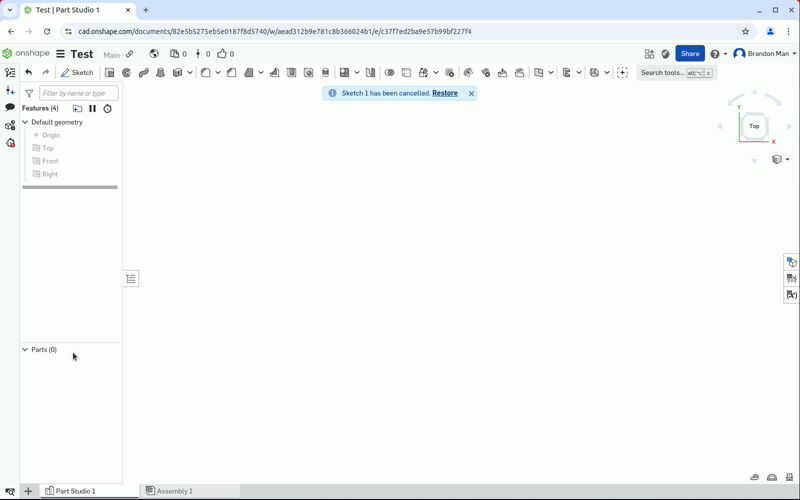
key(space)
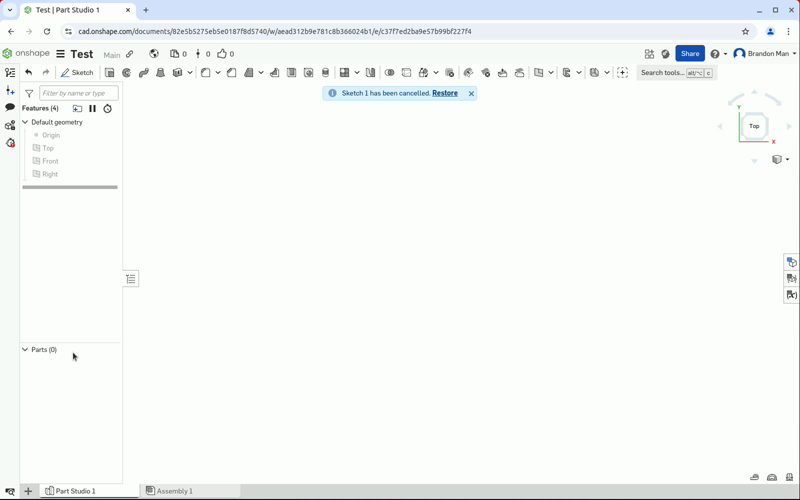
key_down(shift)
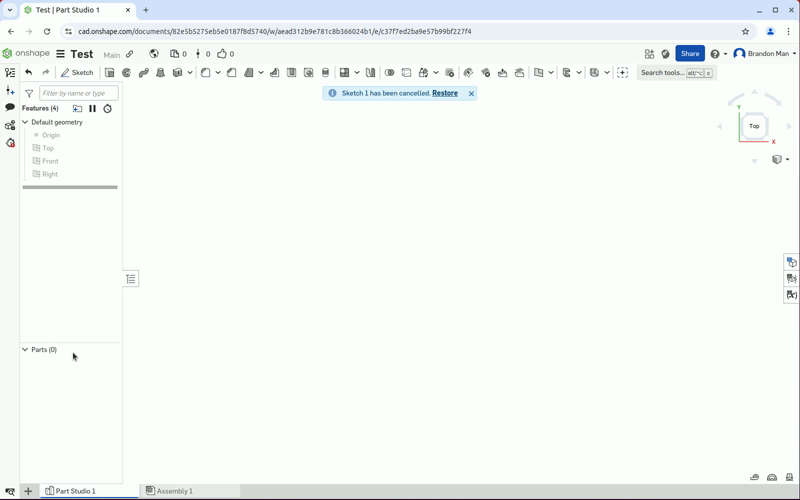
key(up)
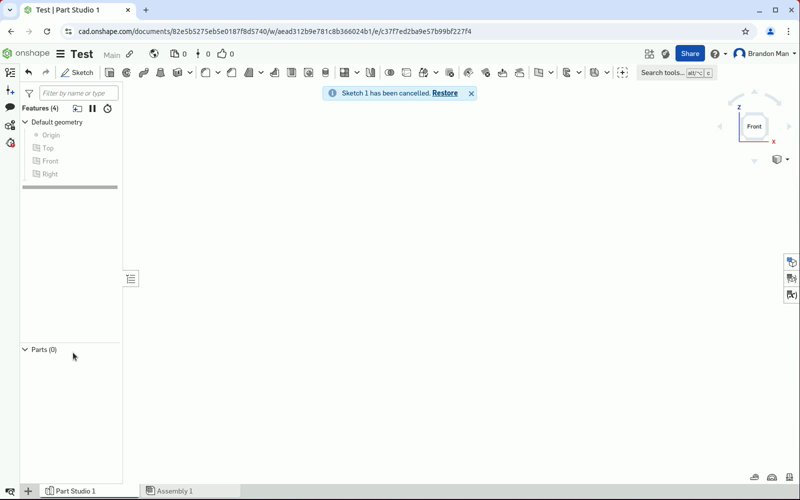
key_up(shift)
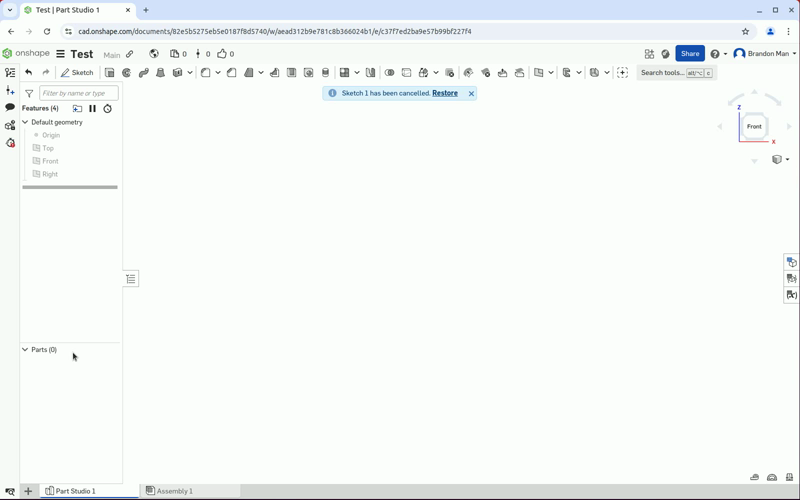
key(space)
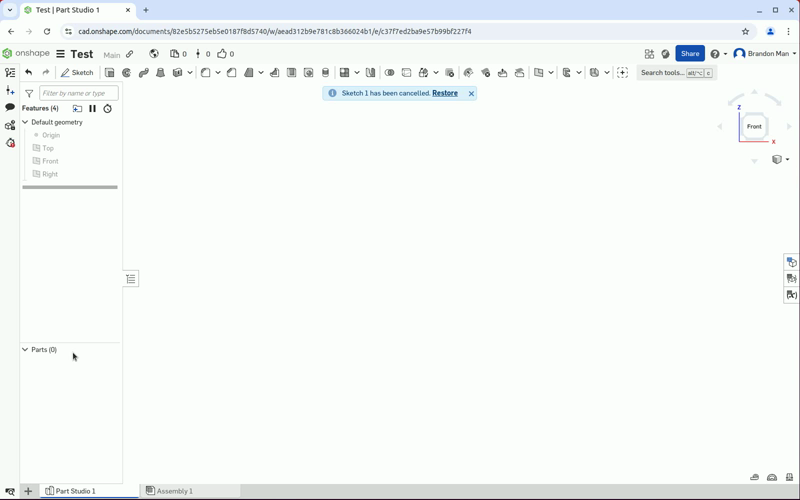
key_down(shift)
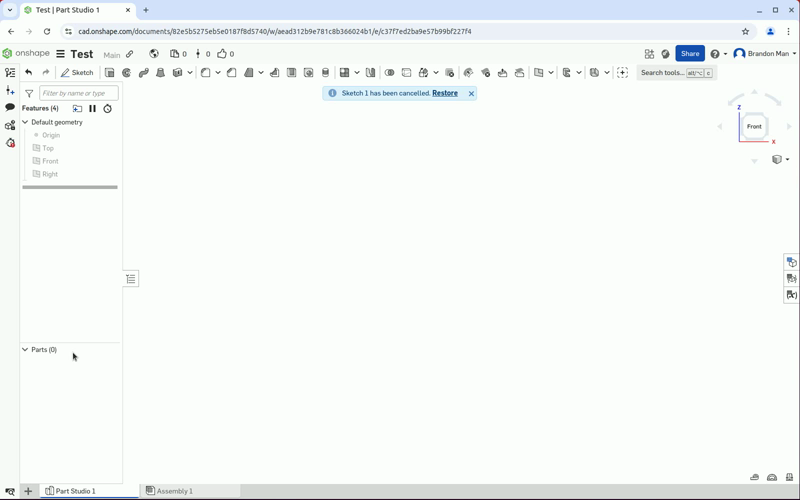
key(left)
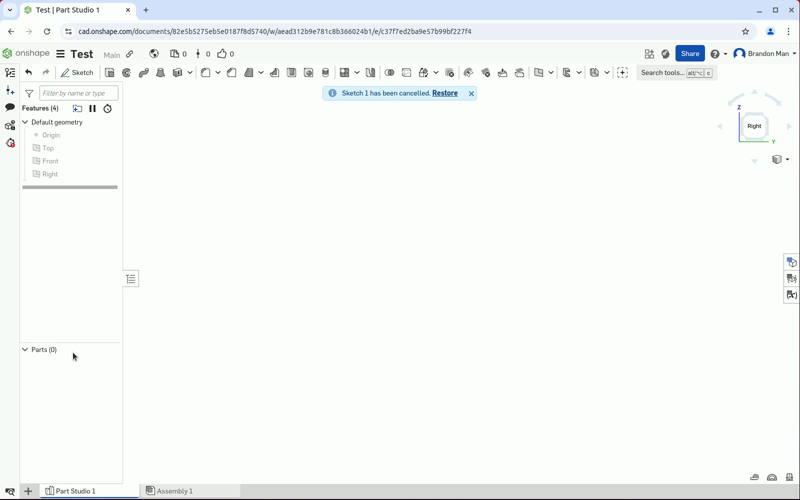
key_up(shift)
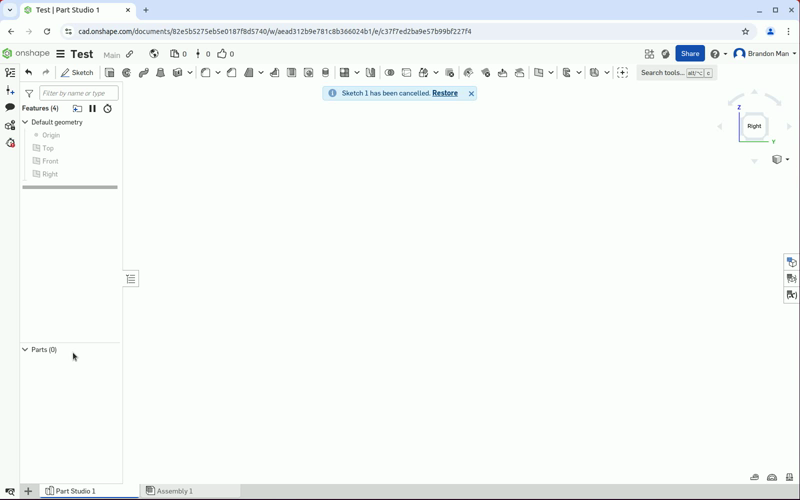
mouse_move(73, 352)
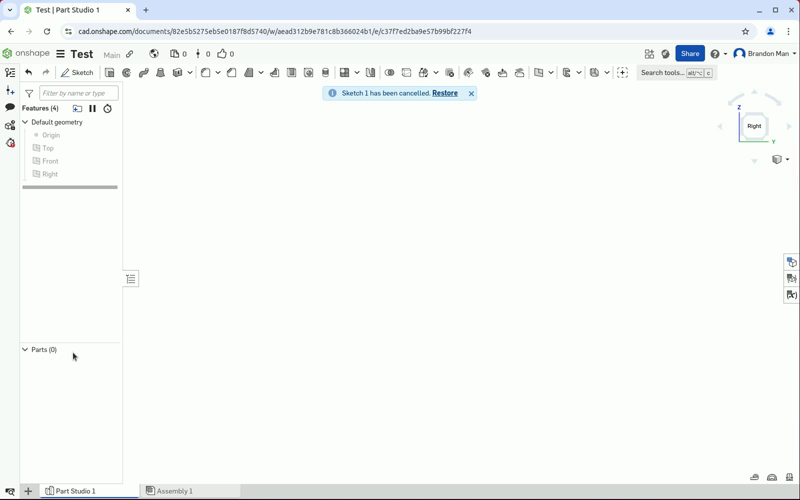
key(shift+y)
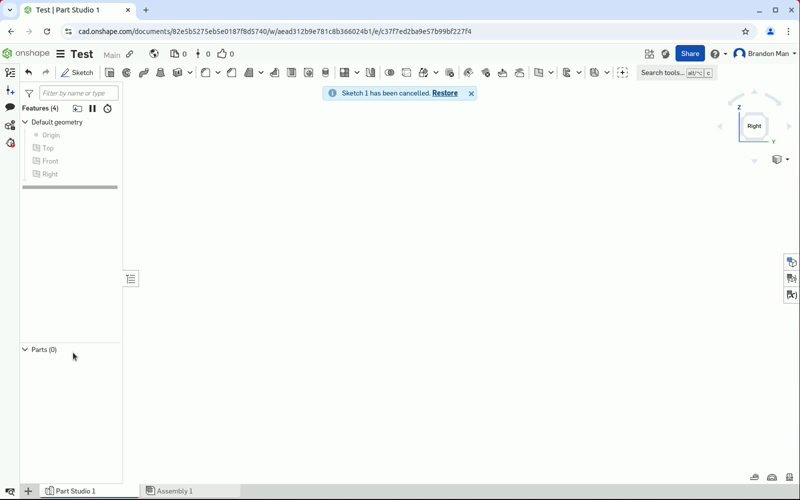
key(shift+s)
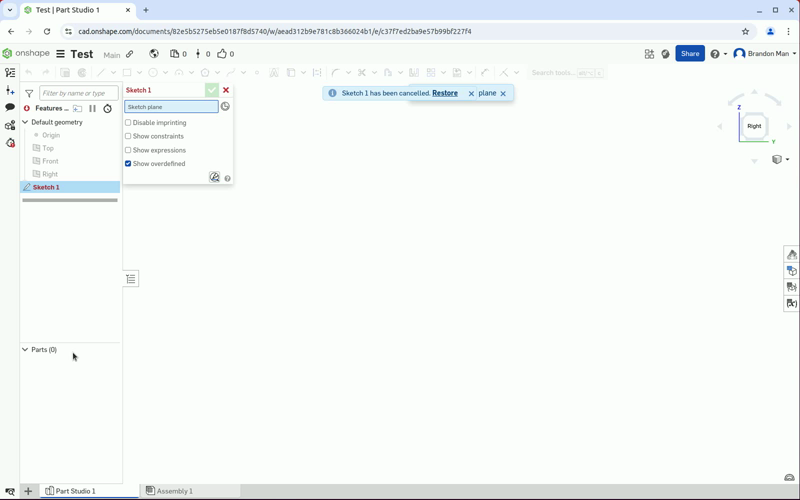
mouse_move(73, 176)
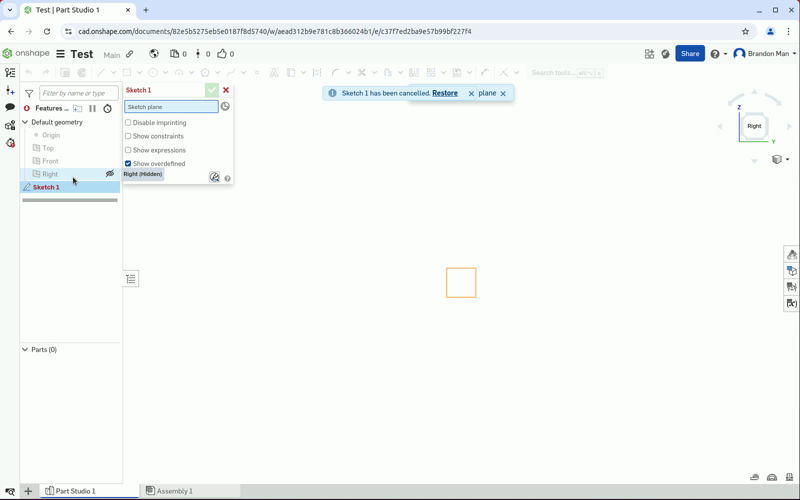
click(73, 176)
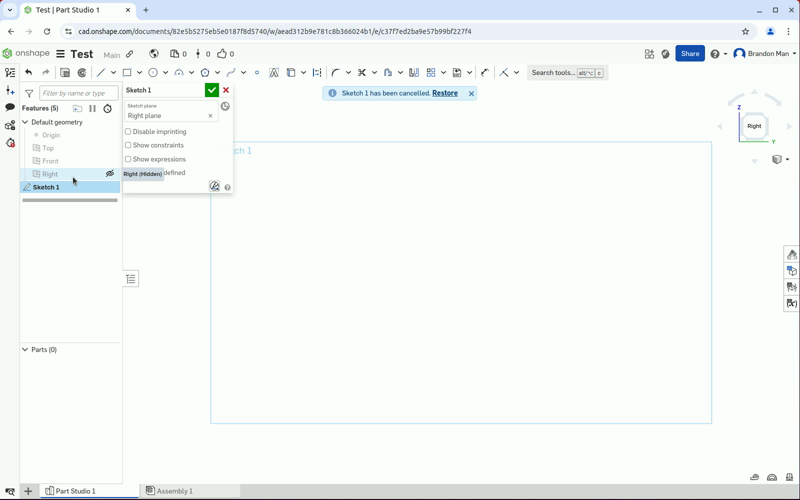
mouse_move(73, 352)
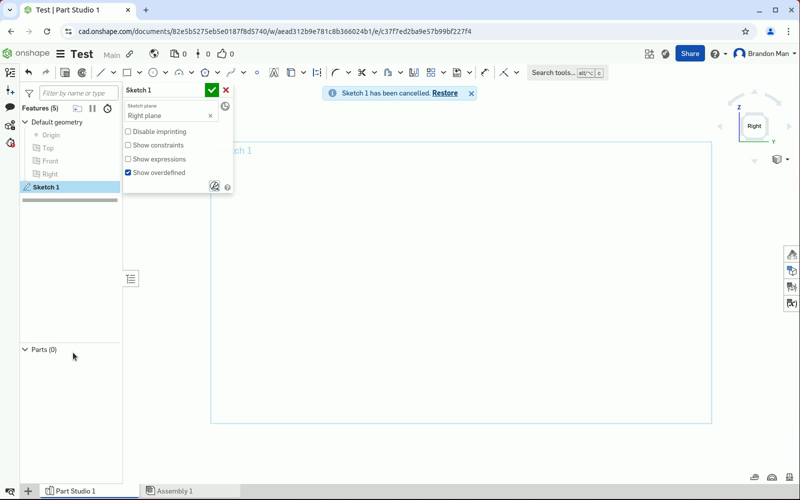
key(y)
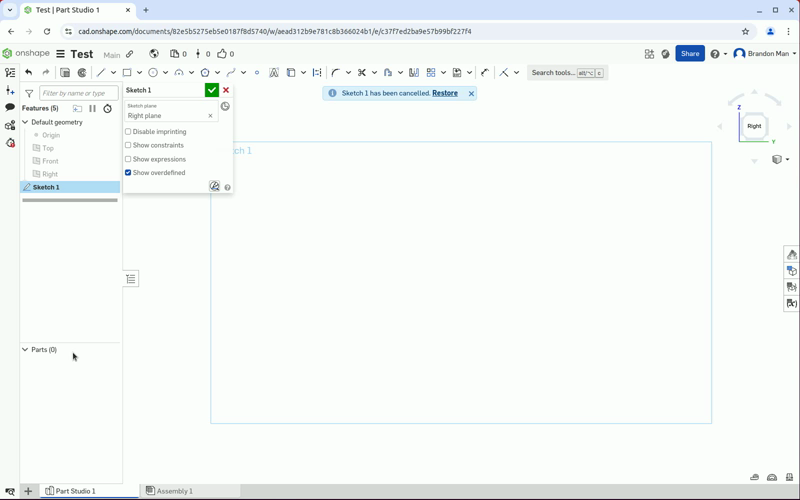
key(c)
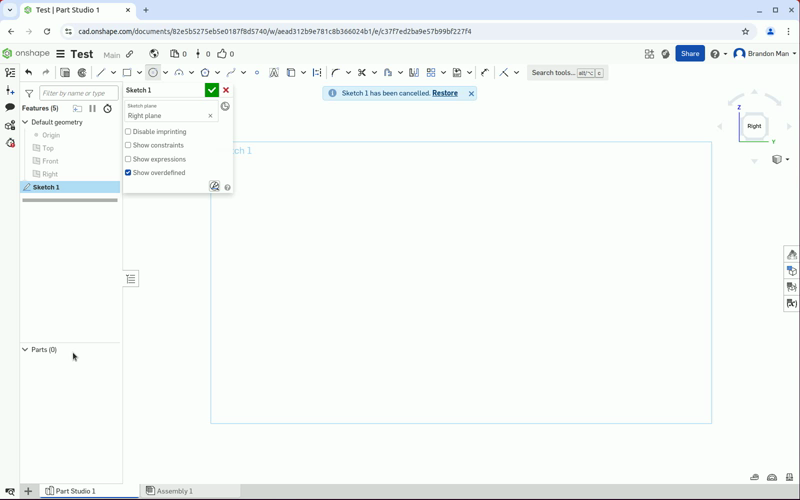
key_down(shift)
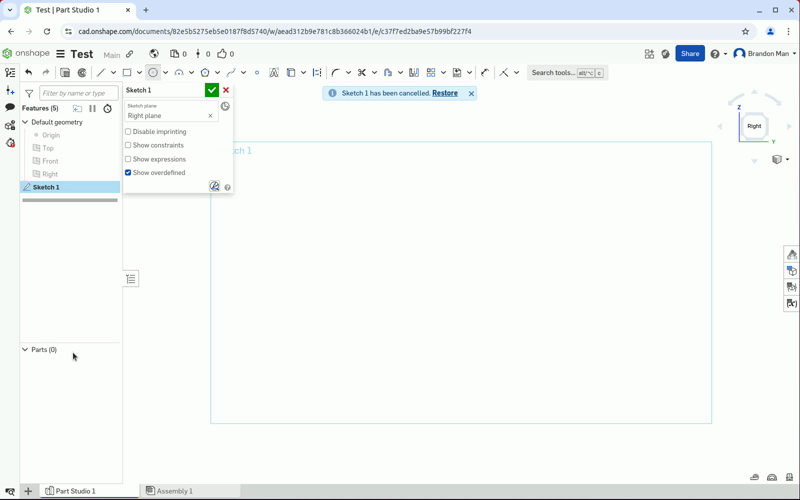
mouse_move(460, 282)
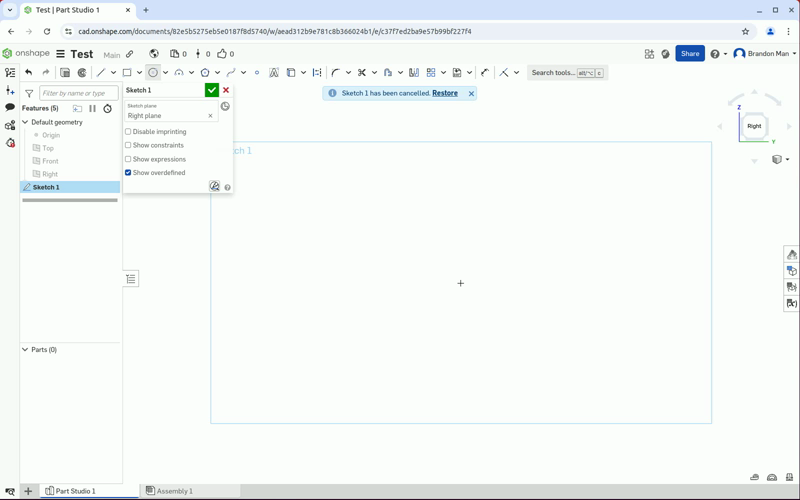
click(460, 282)
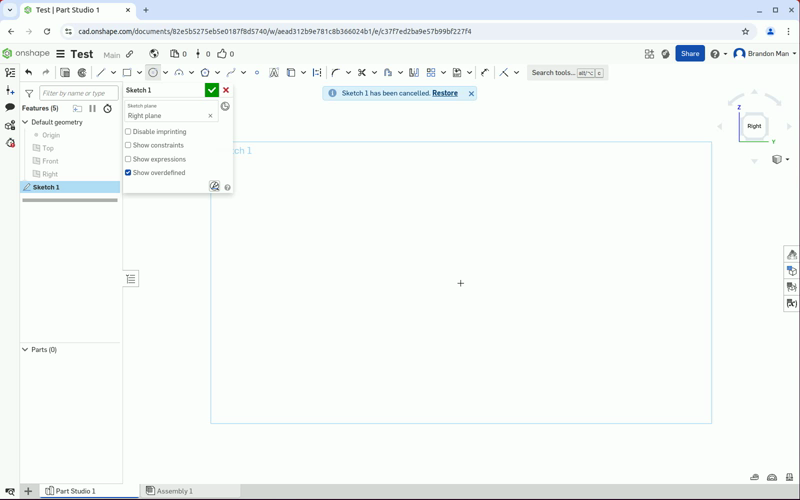
key_up(shift)
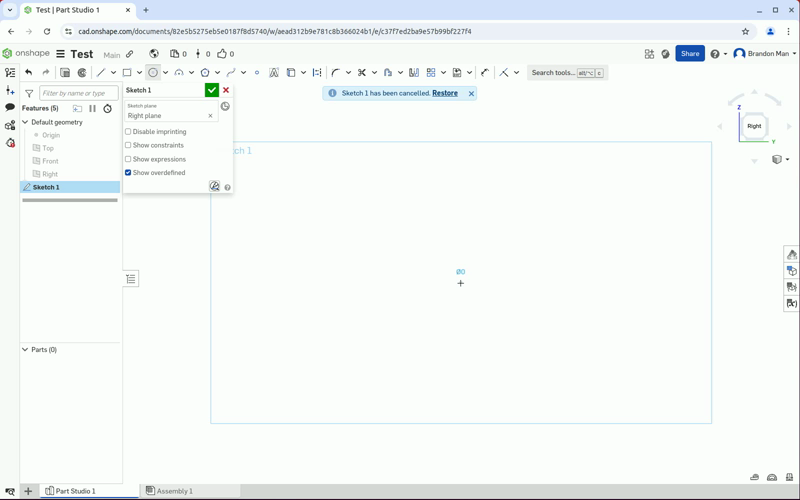
mouse_move(463, 282)
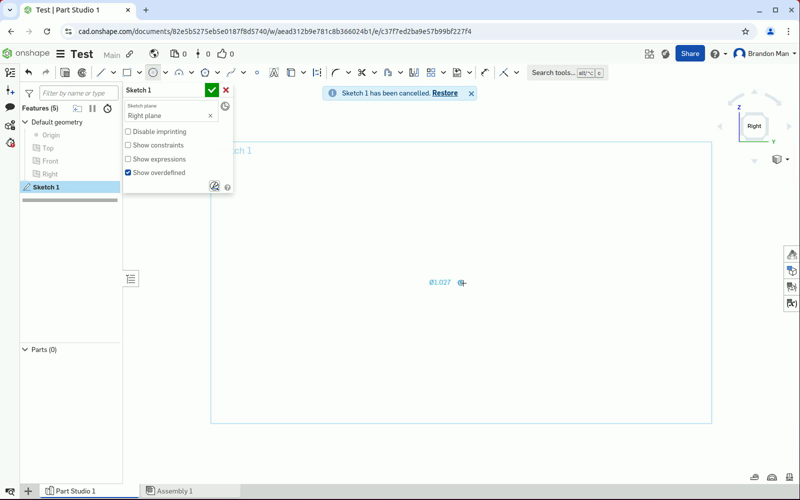
scroll(6)
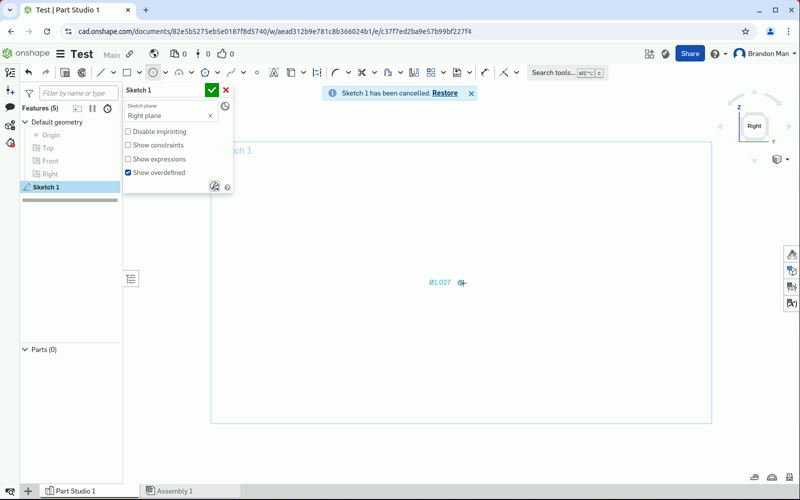
scroll(6)
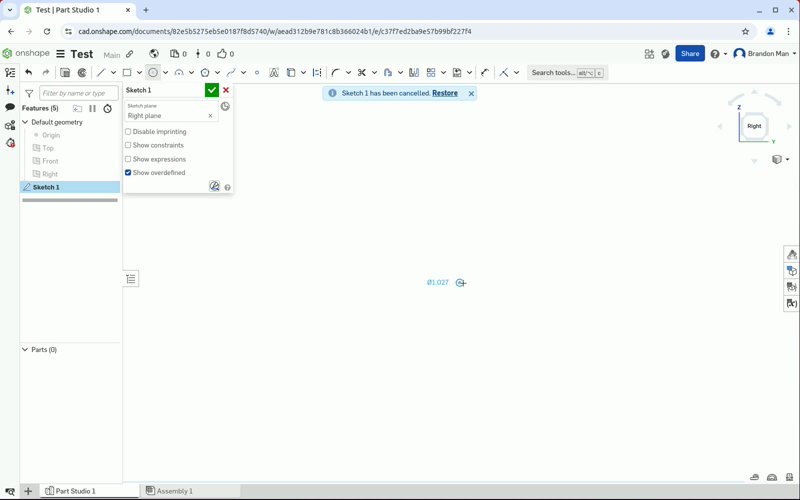
scroll(6)
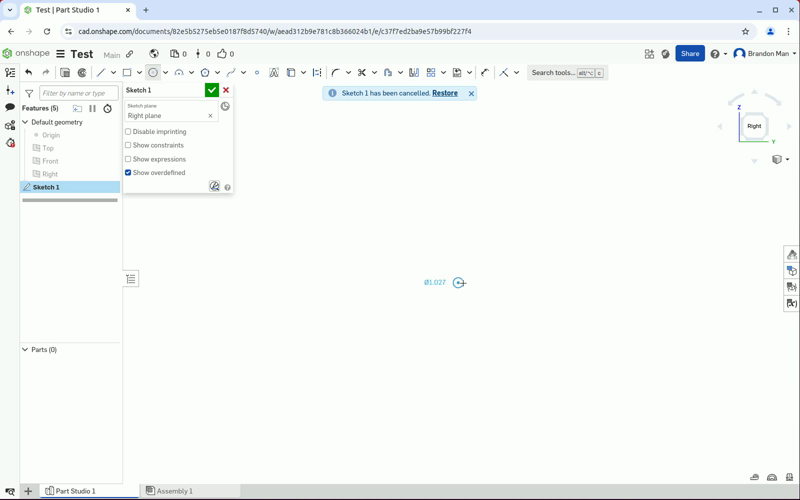
scroll(6)
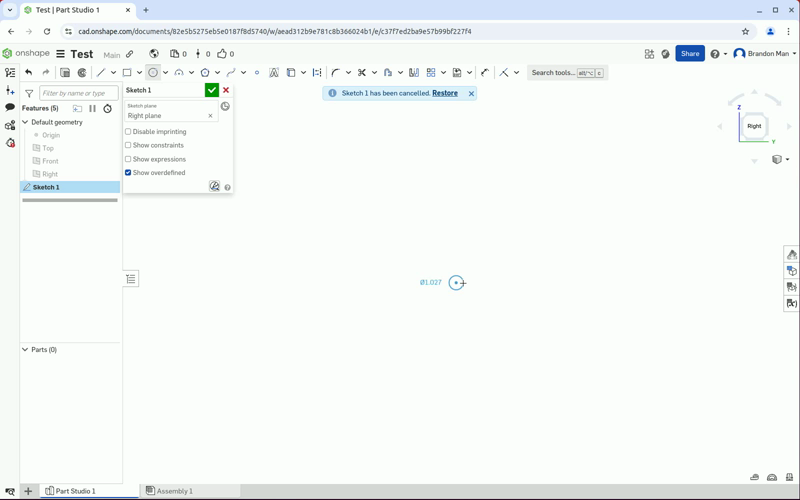
scroll(6)
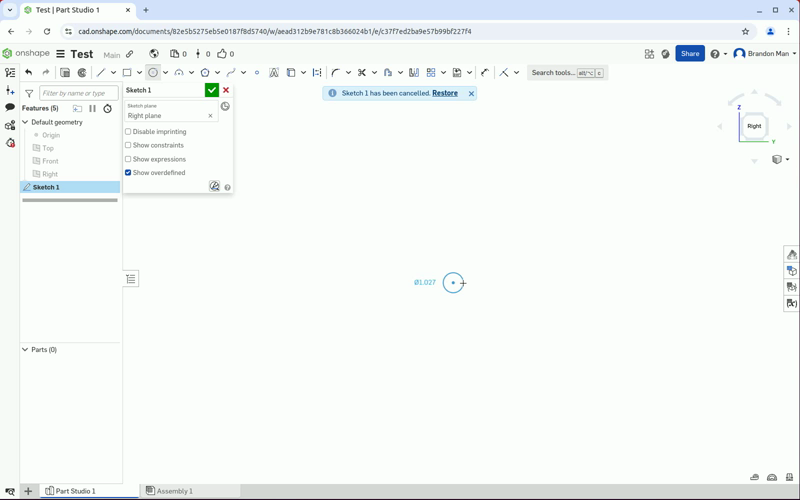
scroll(6)
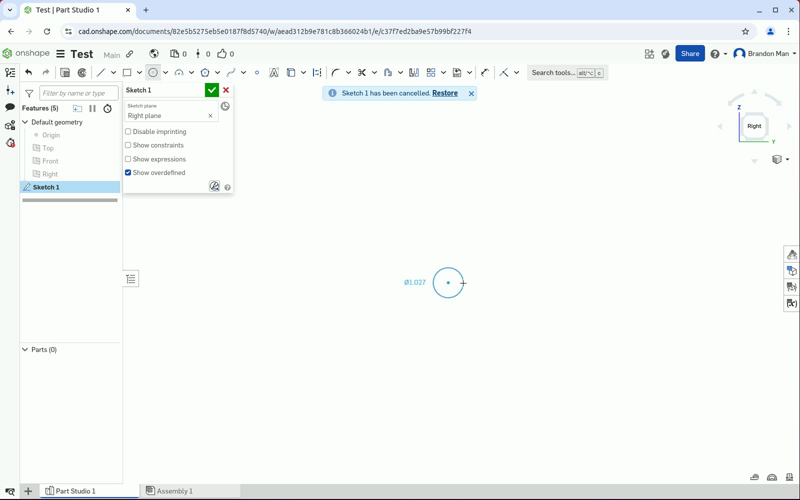
scroll(6)
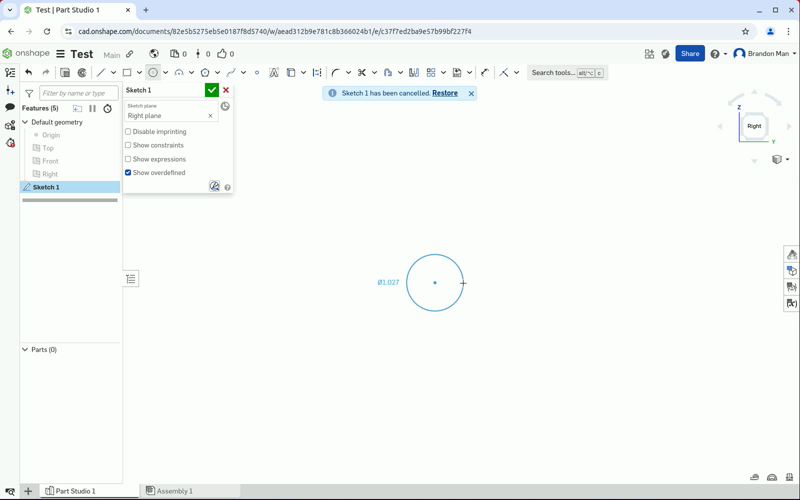
click(463, 282)
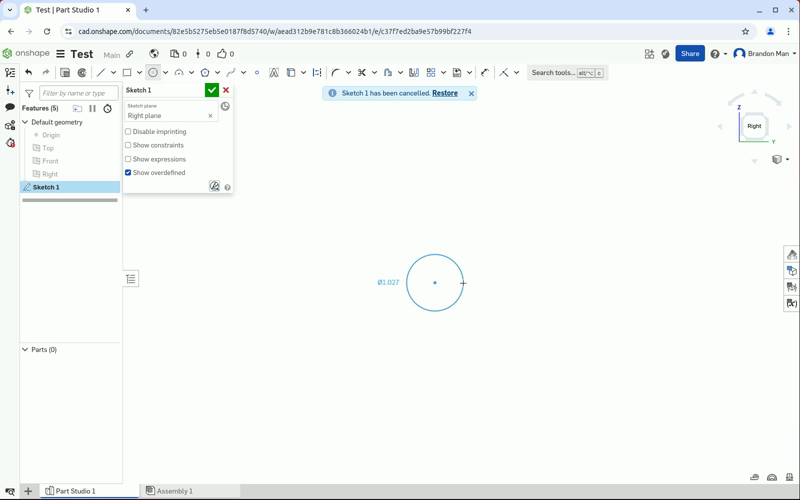
scroll(-6)
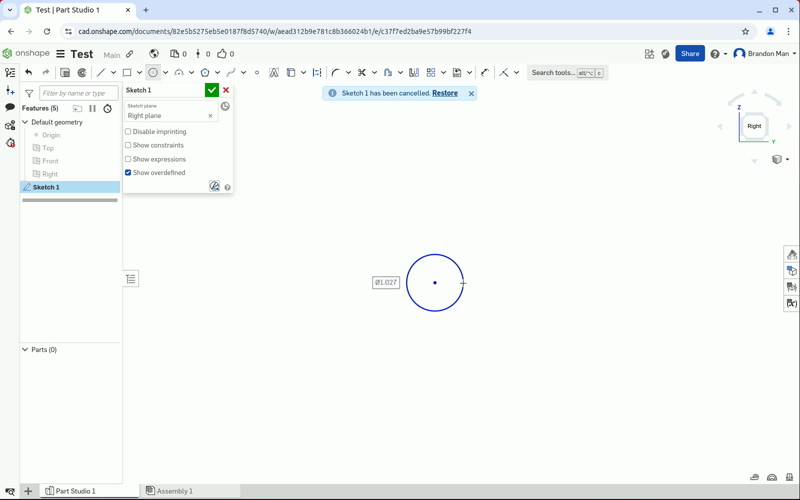
scroll(-6)
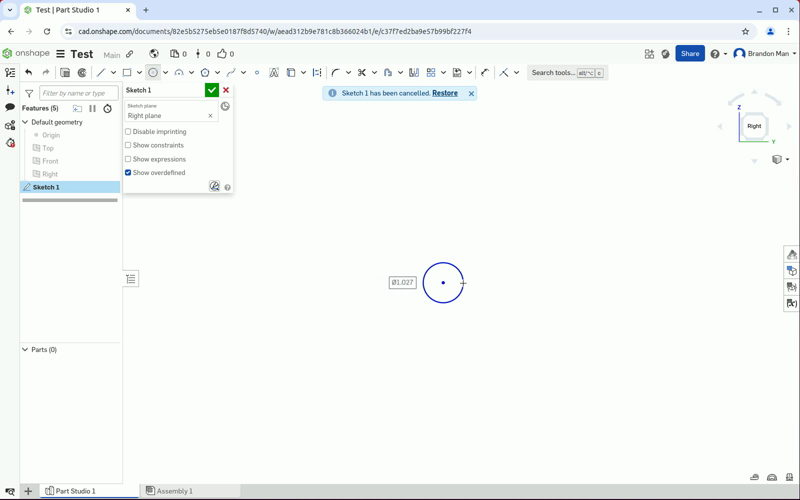
scroll(-6)
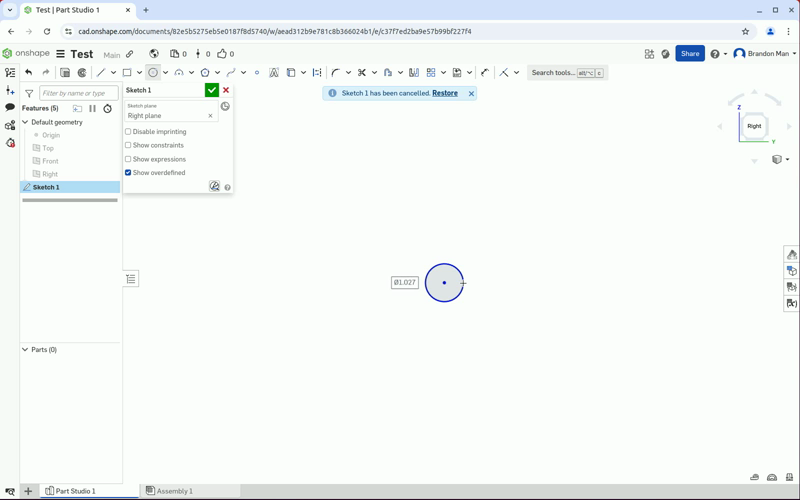
scroll(-6)
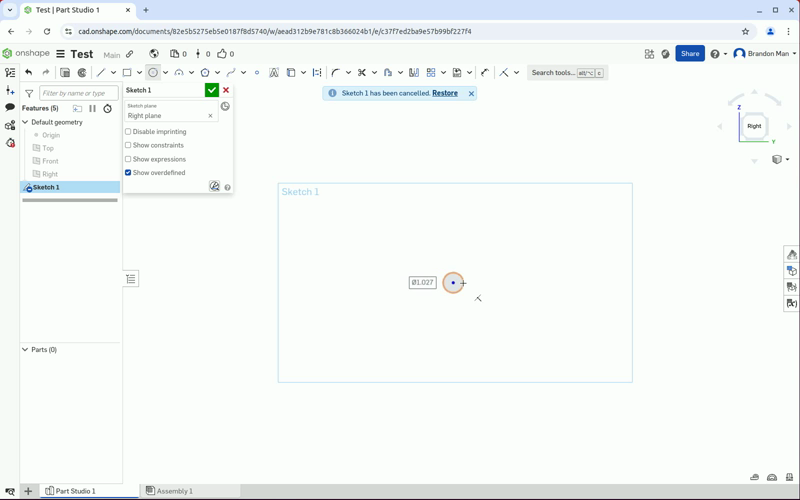
scroll(-6)
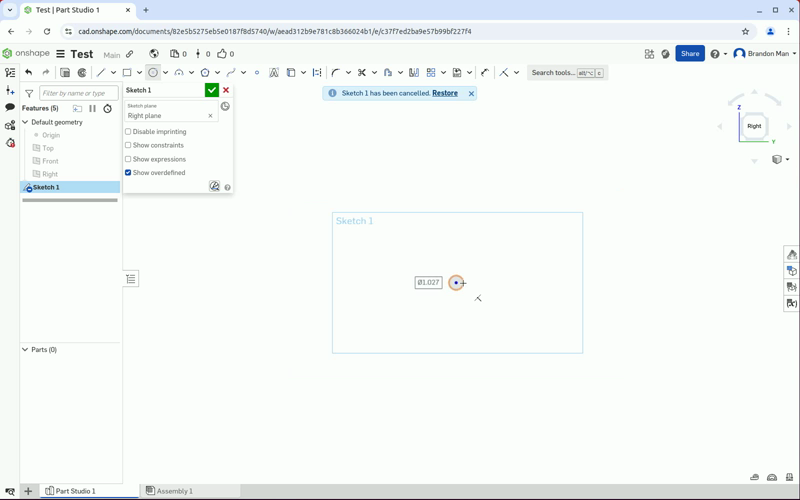
scroll(-6)
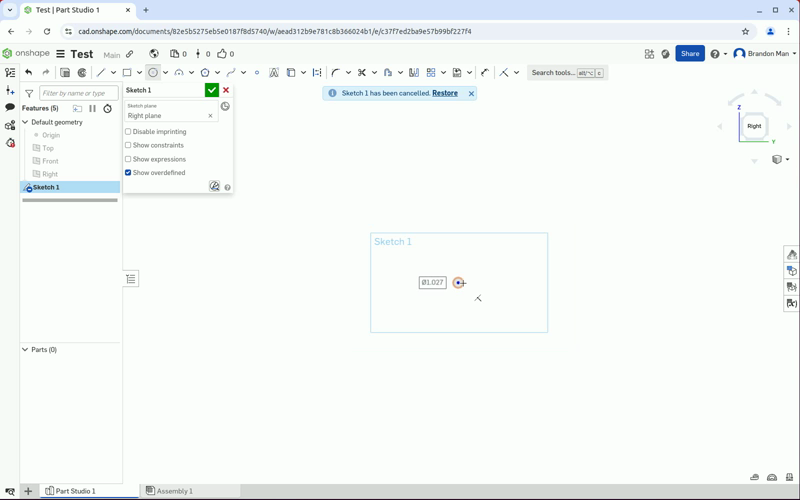
scroll(-6)
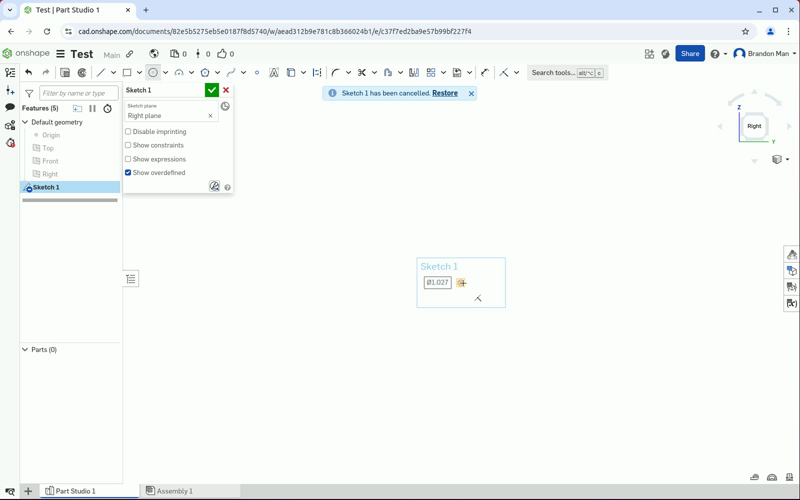
key(esc)
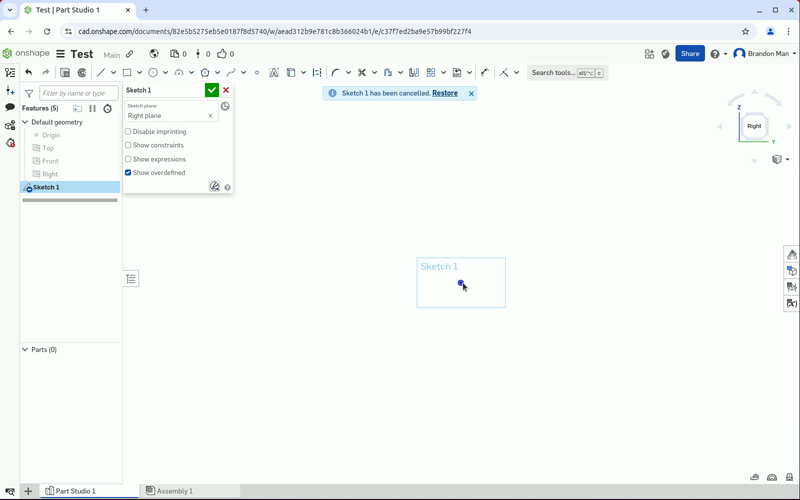
mouse_move(461, 283)
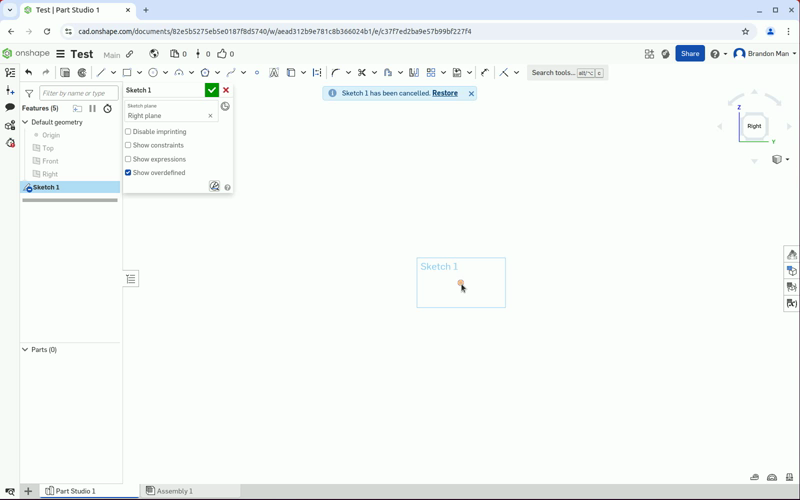
scroll(6)
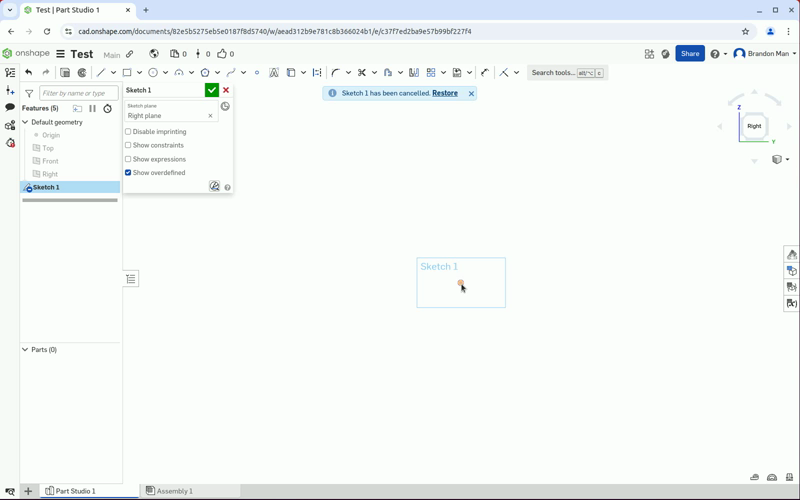
scroll(6)
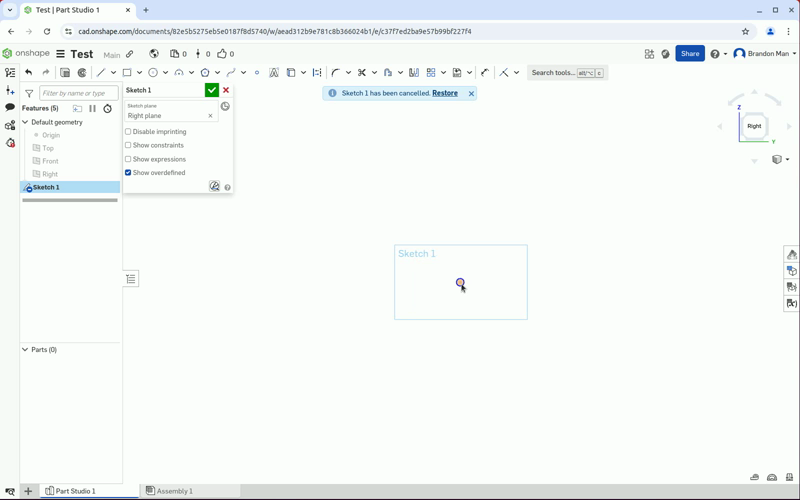
scroll(6)
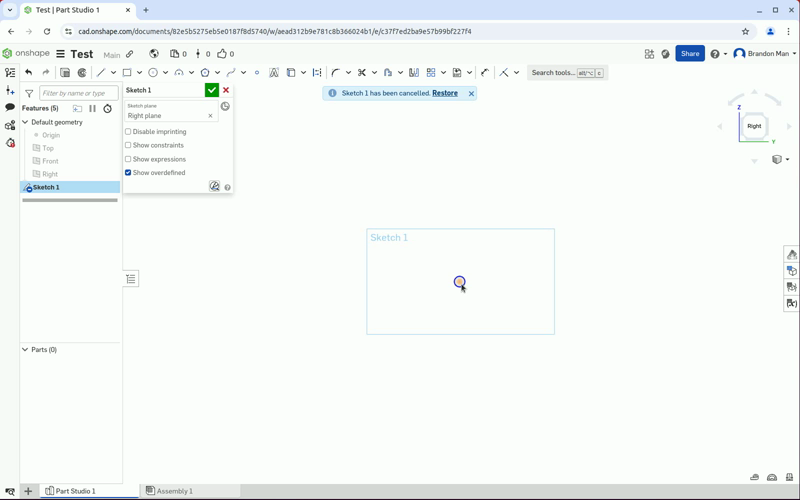
scroll(6)
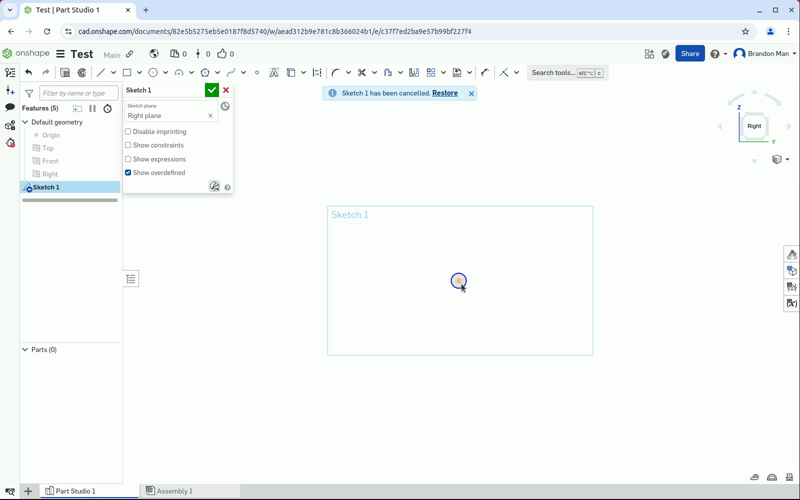
scroll(6)
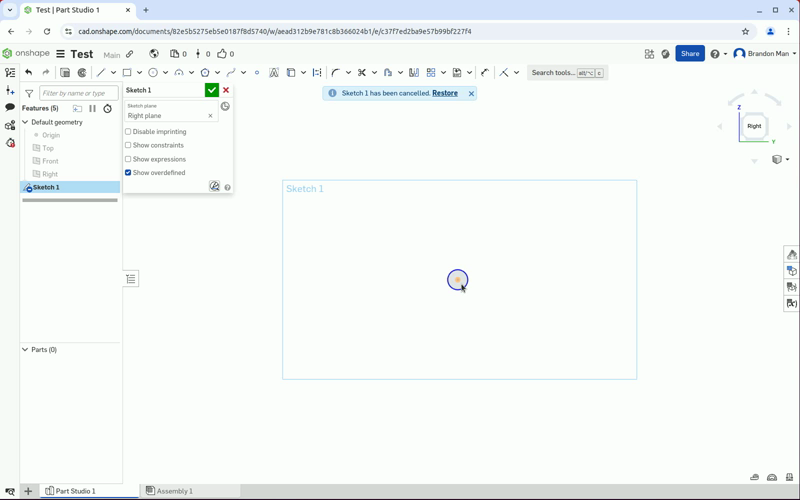
scroll(6)
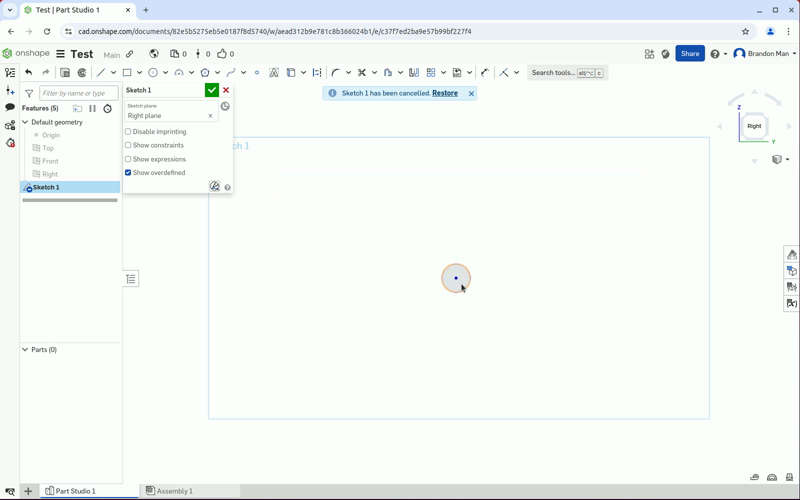
scroll(6)
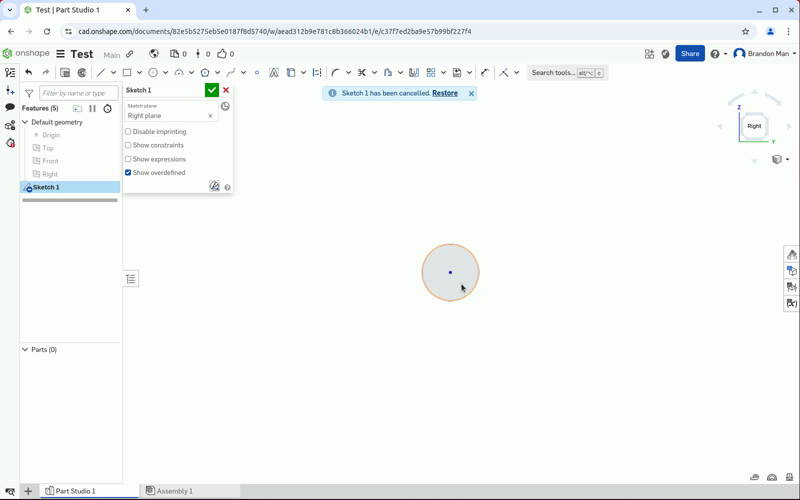
click(461, 283)
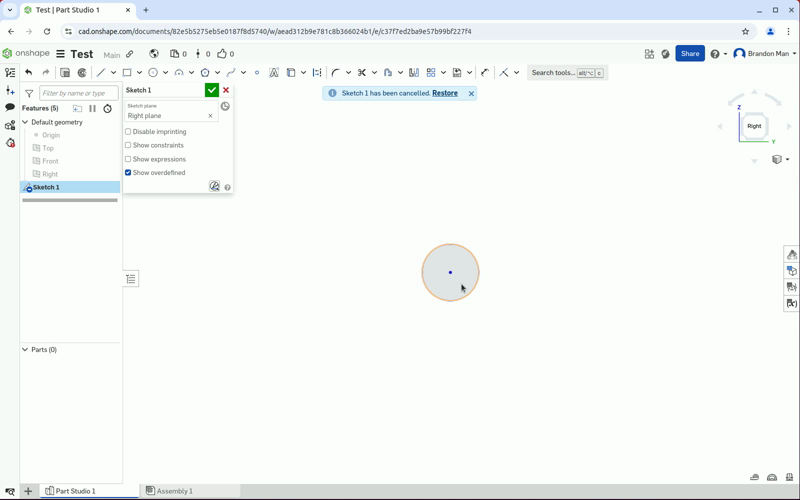
scroll(-6)
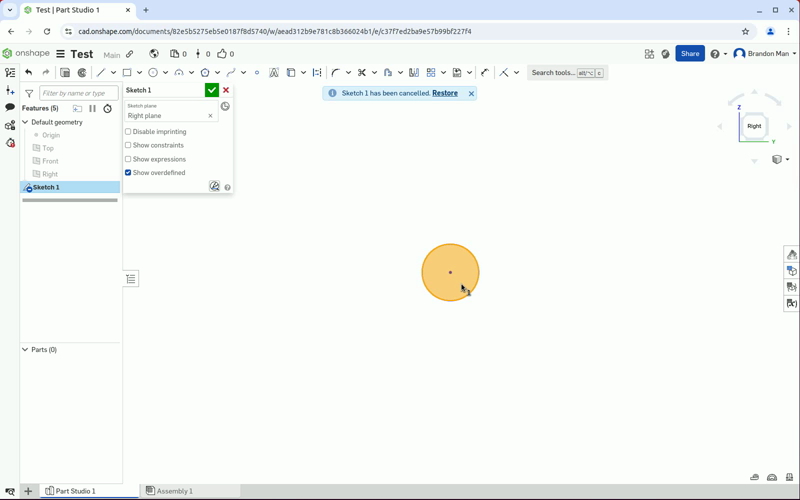
scroll(-6)
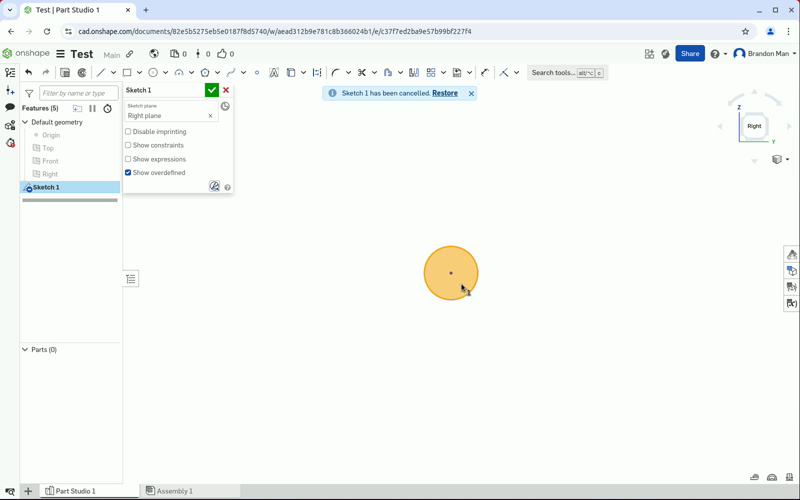
scroll(-6)
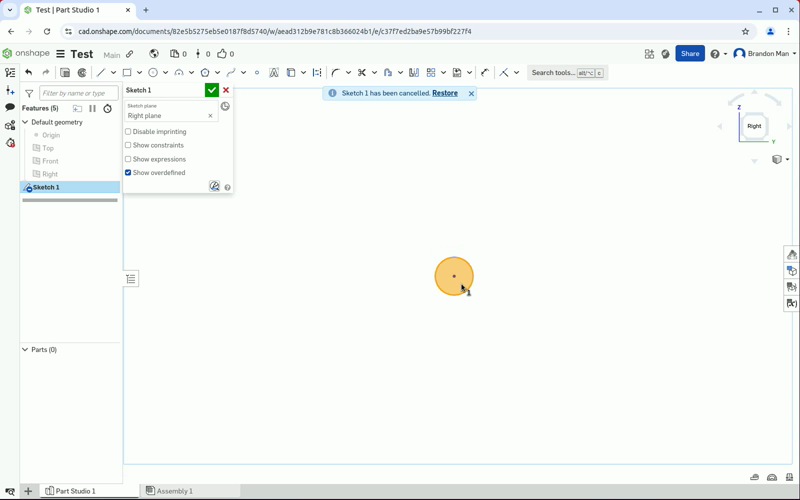
scroll(-6)
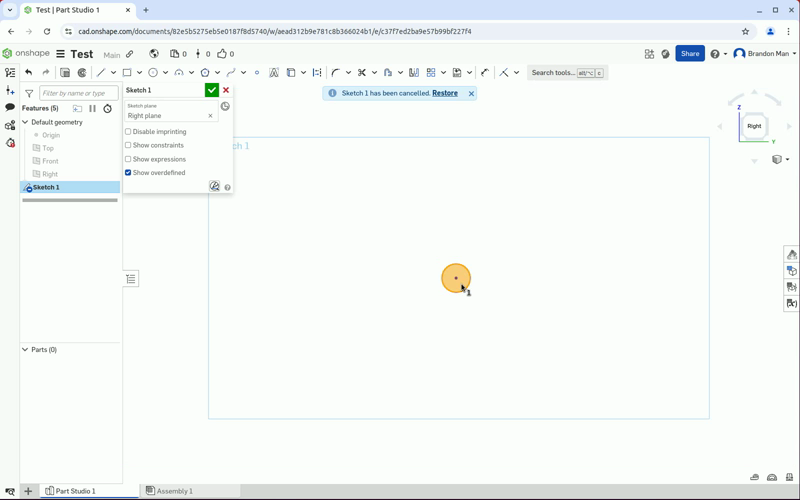
scroll(-6)
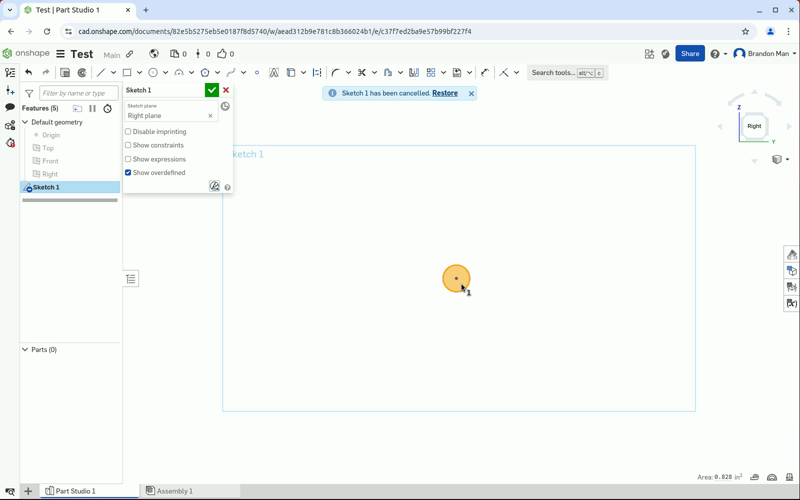
scroll(-6)
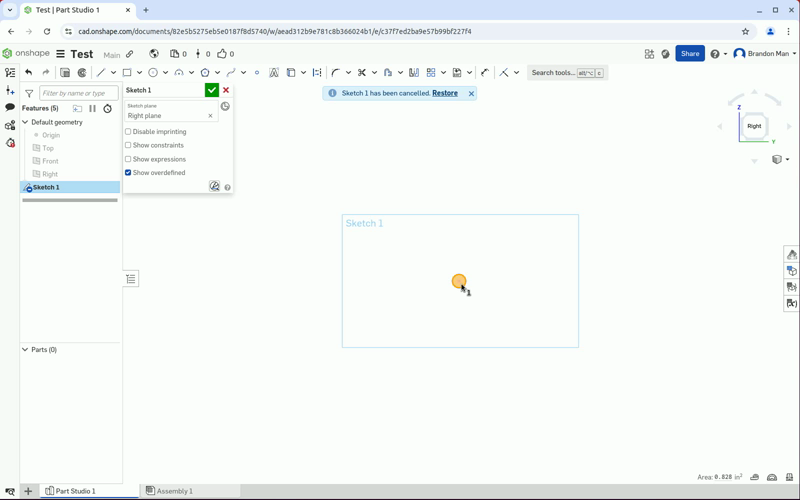
scroll(-6)
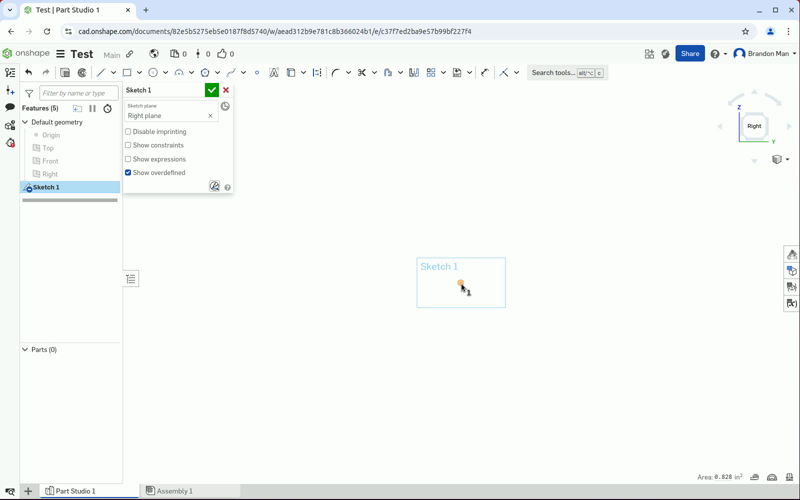
mouse_move(73, 352)
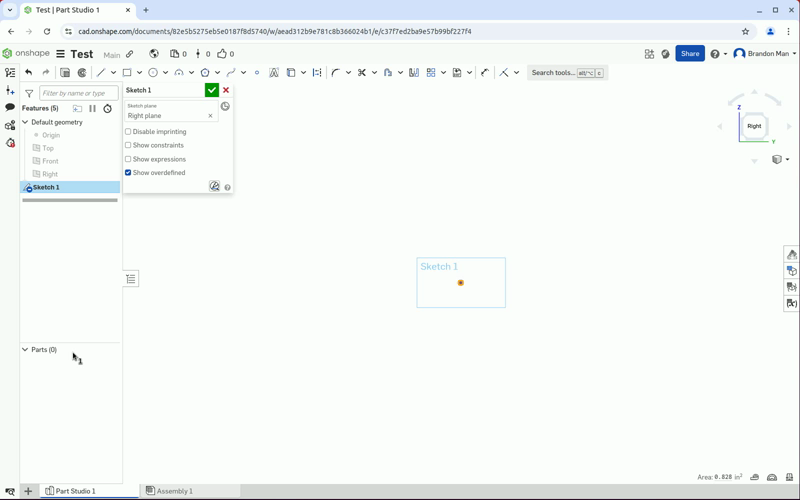
key(shift+y)
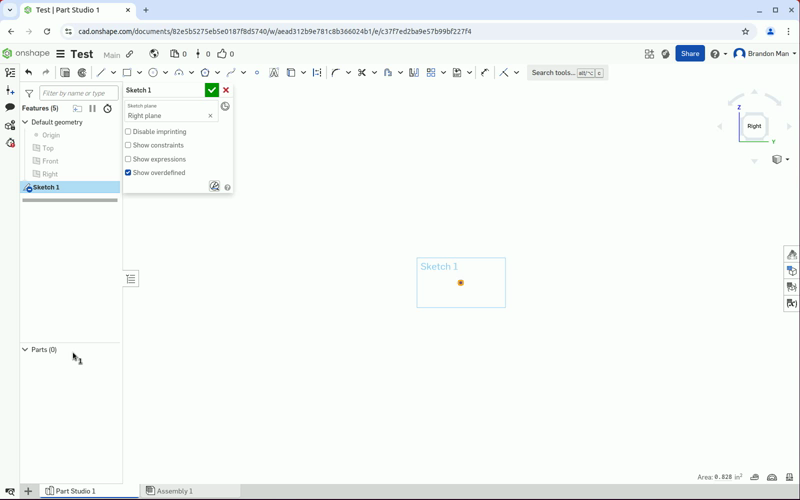
key(shift+e)
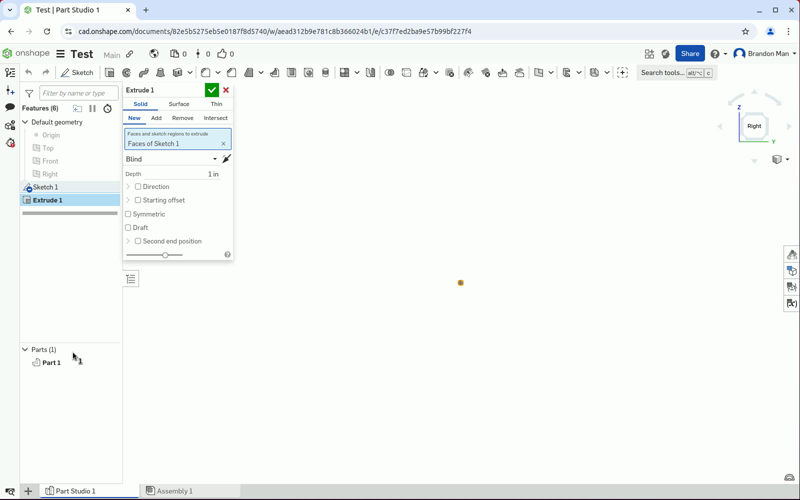
mouse_move(143, 106)
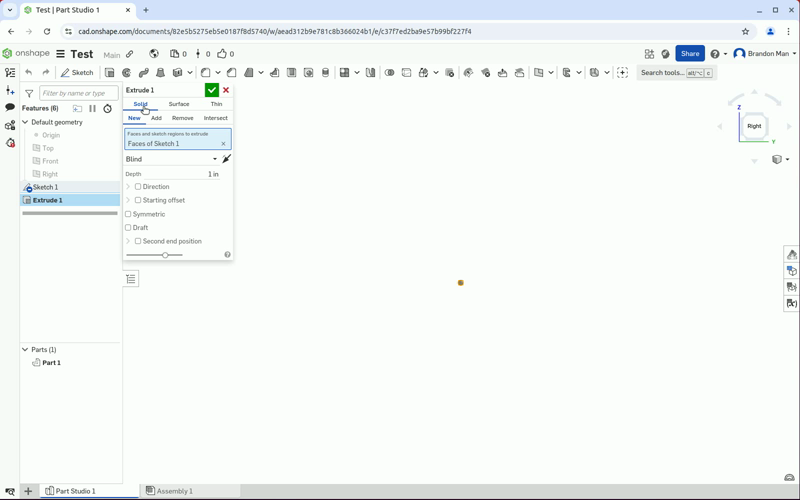
click(143, 106)
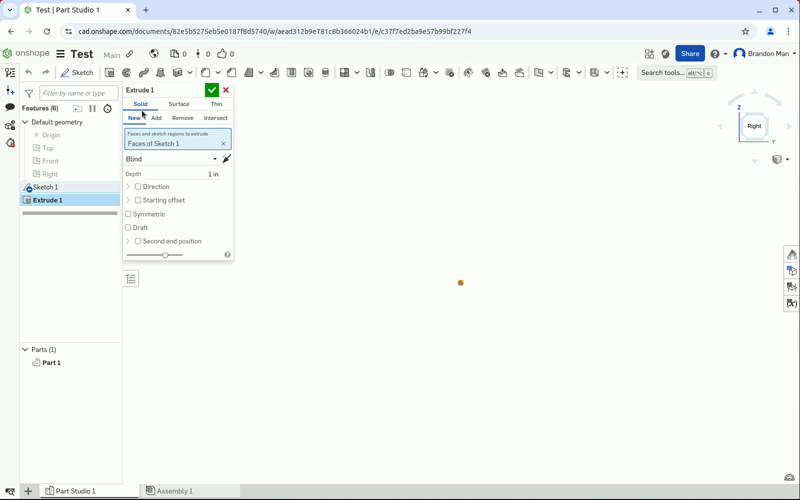
mouse_move(137, 120)
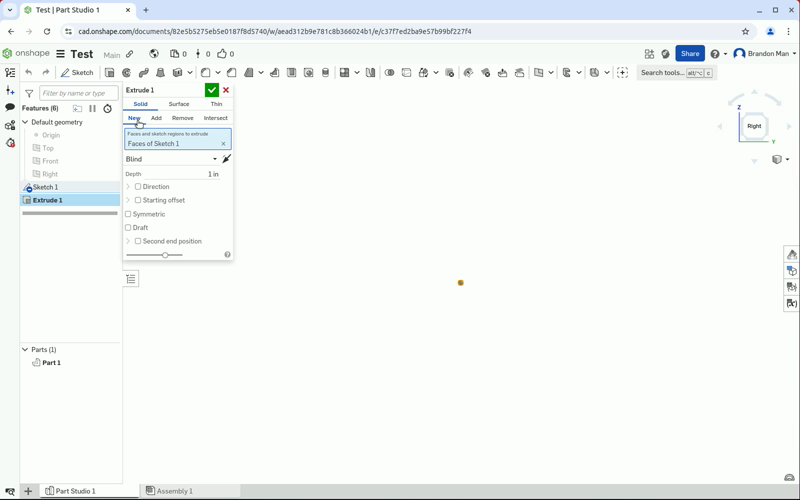
click(137, 120)
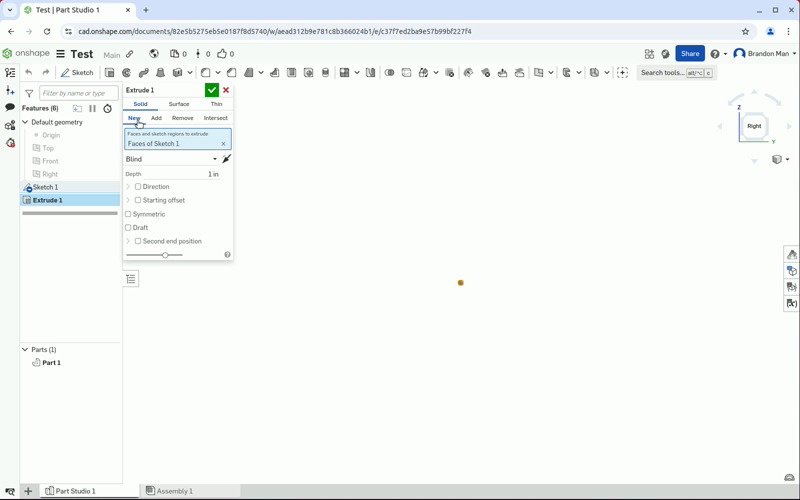
key(tab, 4)
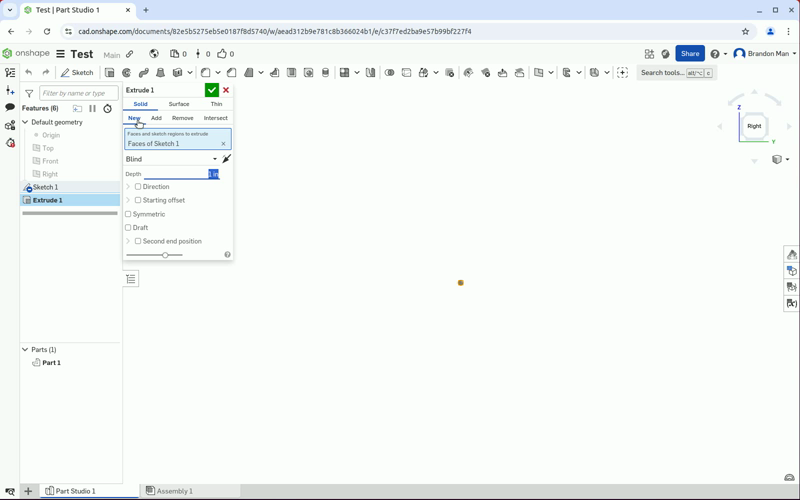
text(23.108)
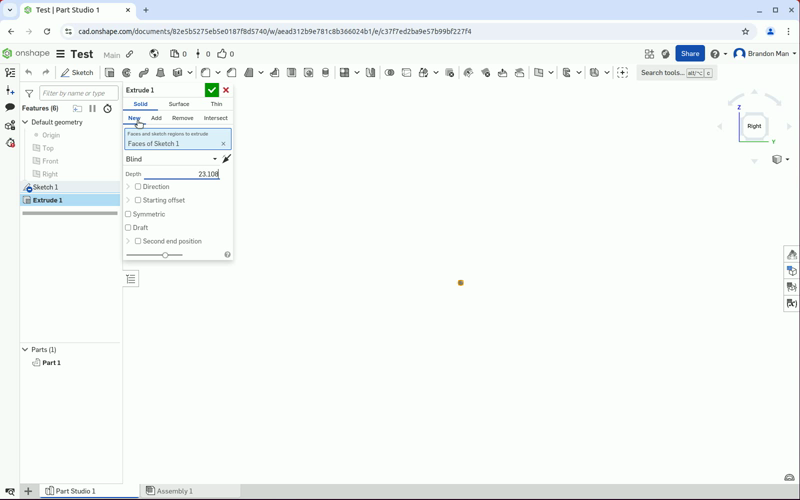
key(enter)
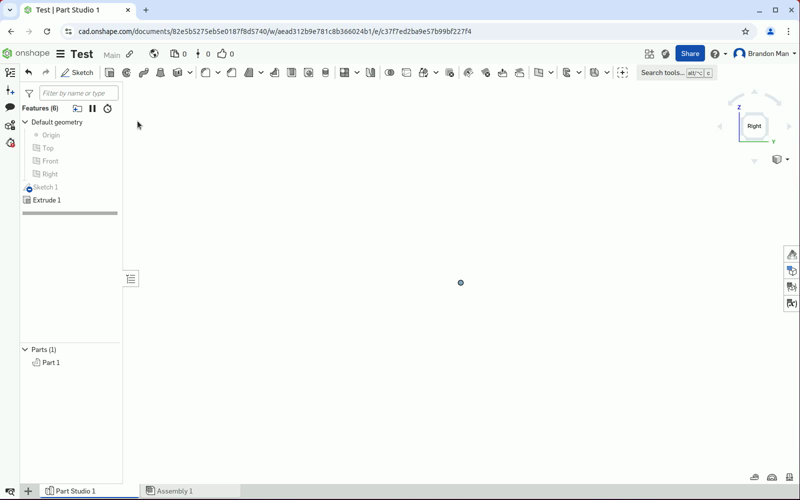
key(shift+h)
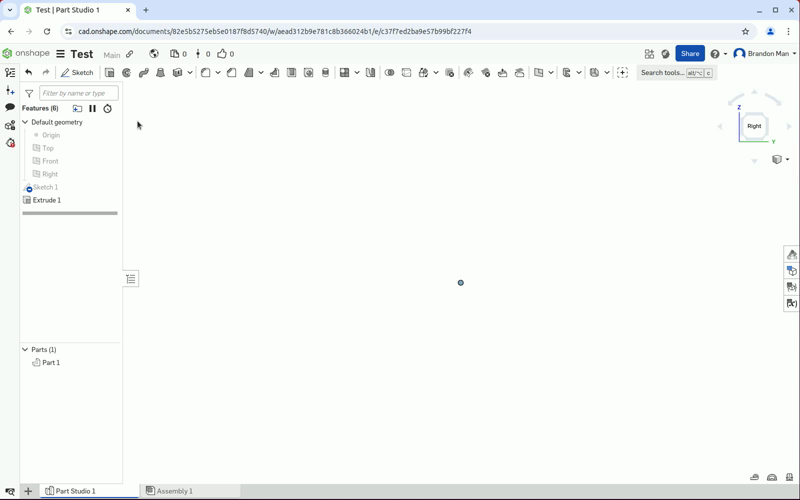
key(shift+h)
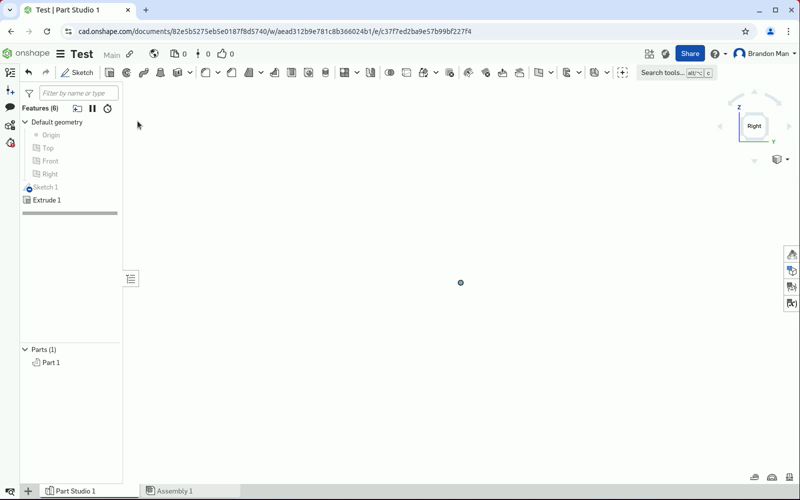
mouse_move(73, 189)
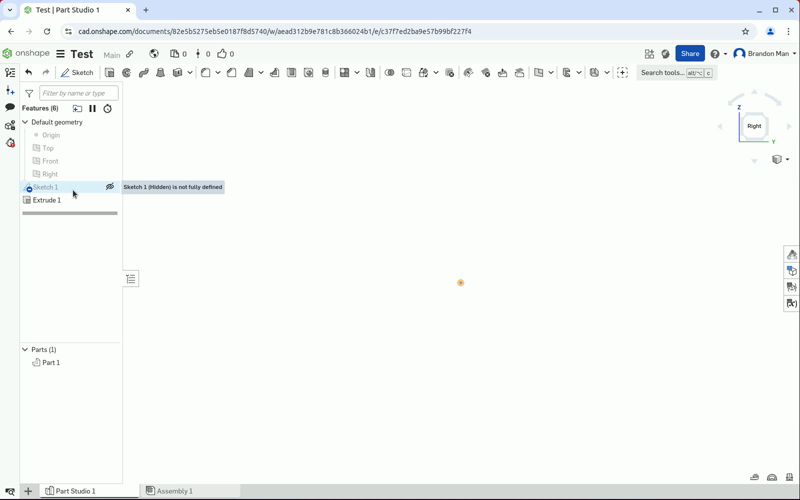
click(73, 189)
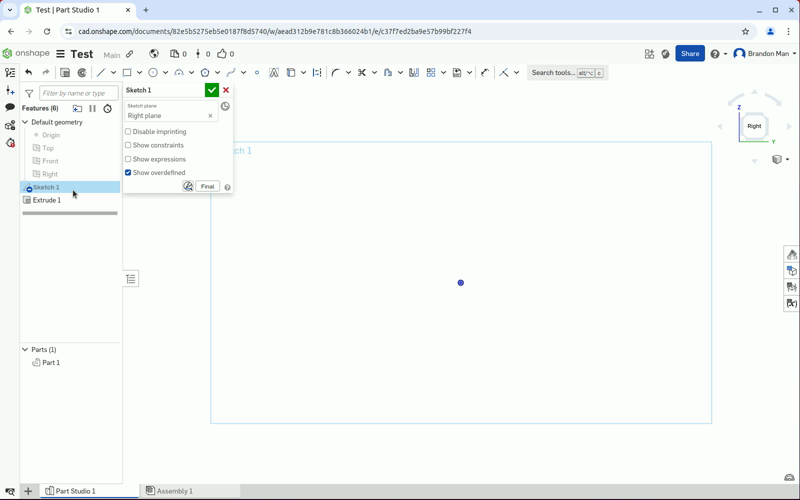
mouse_move(229, 92)
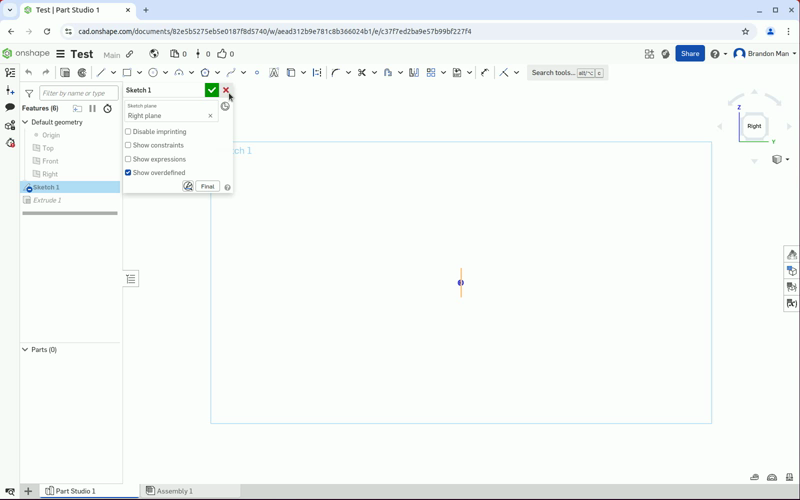
click(229, 92)
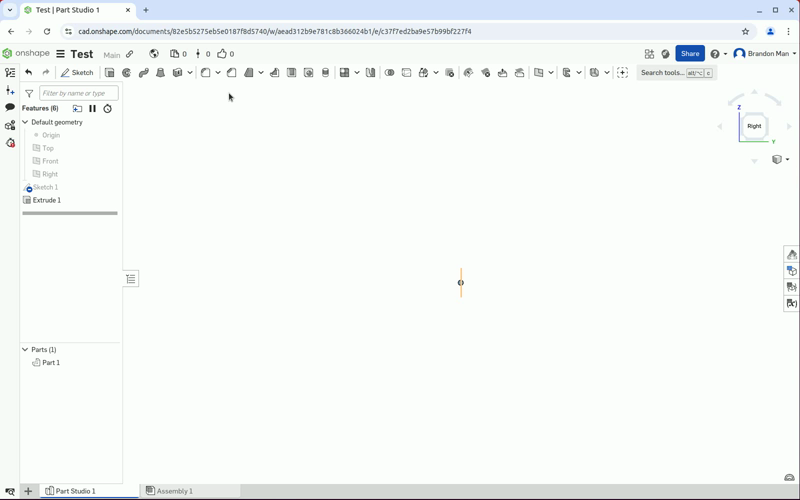
mouse_move(73, 352)
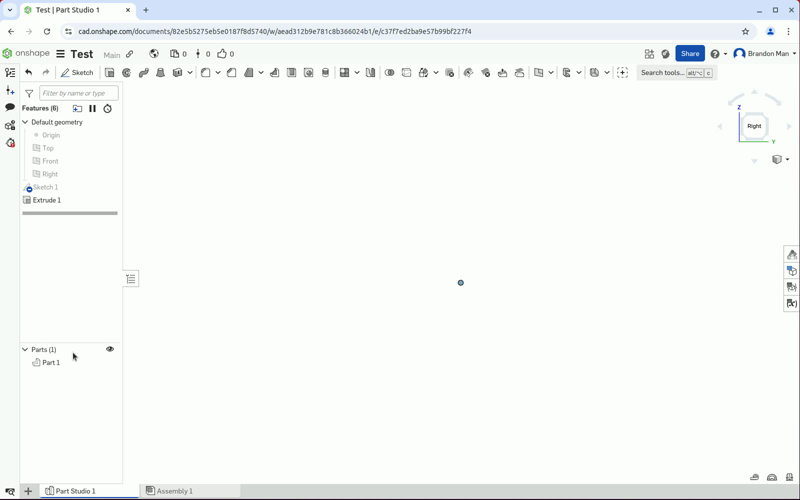
key(y)
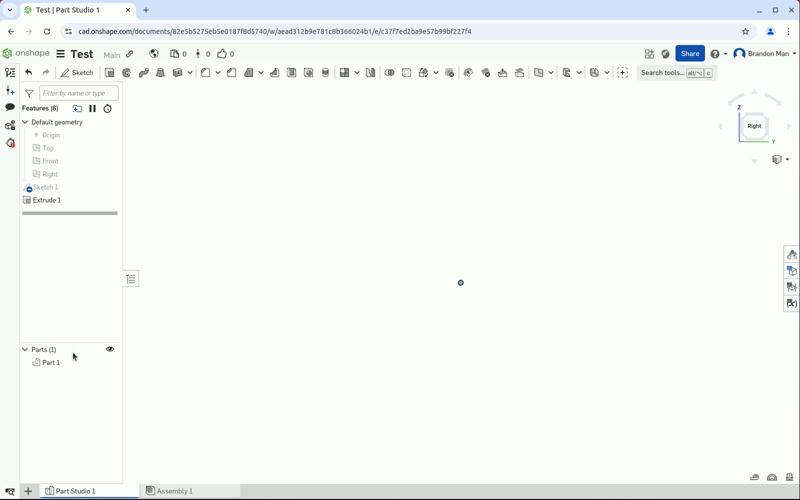
key(shift+p)
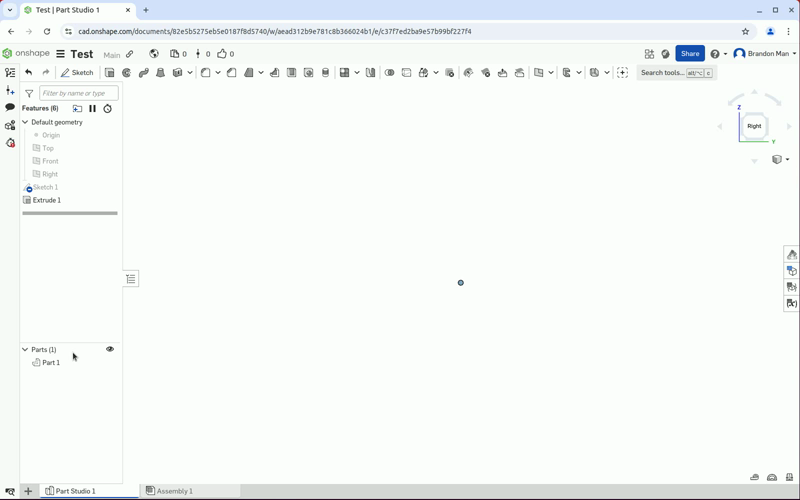
key(space)
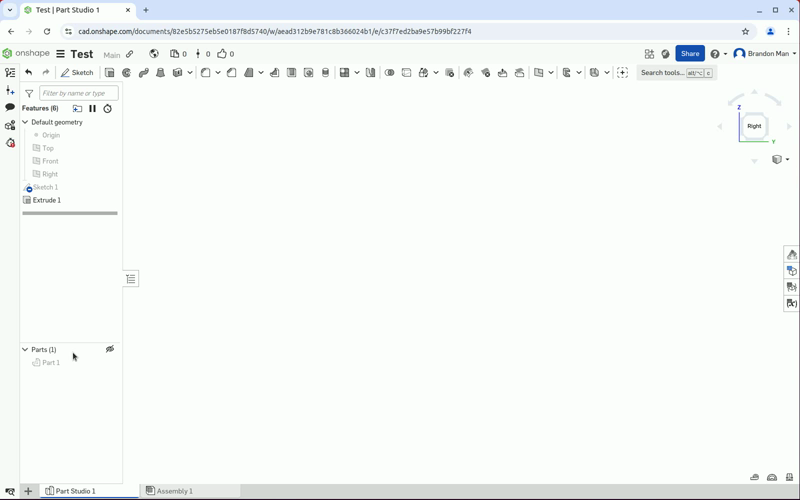
key_down(shift)
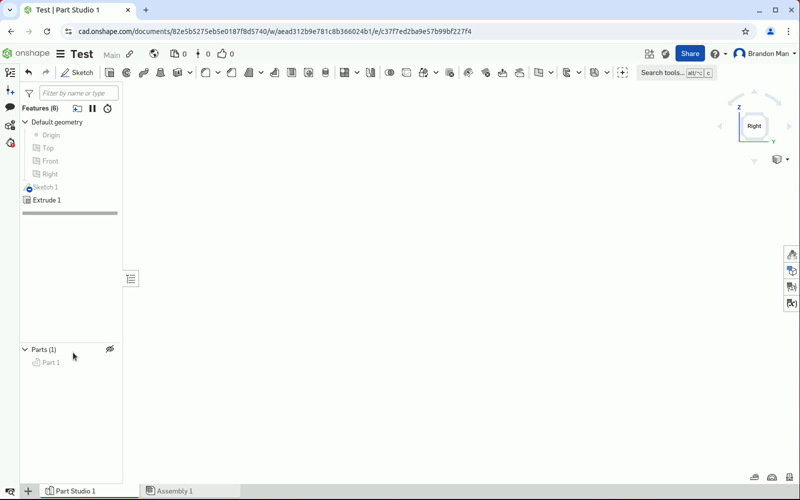
key(right)
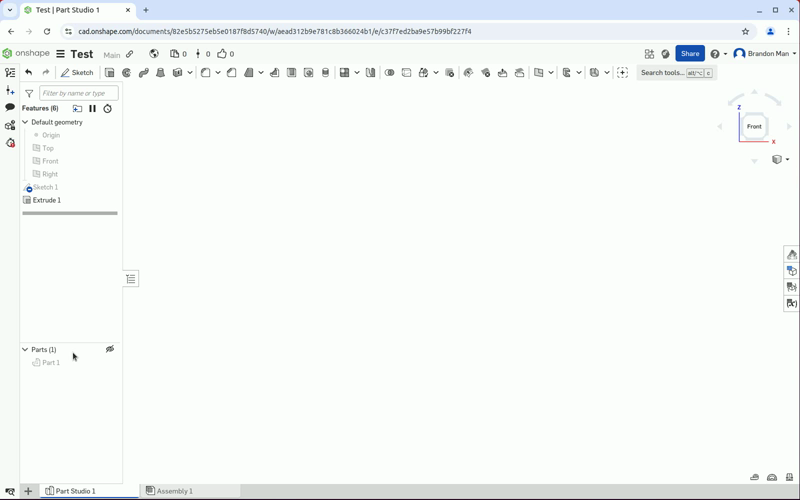
key_up(shift)
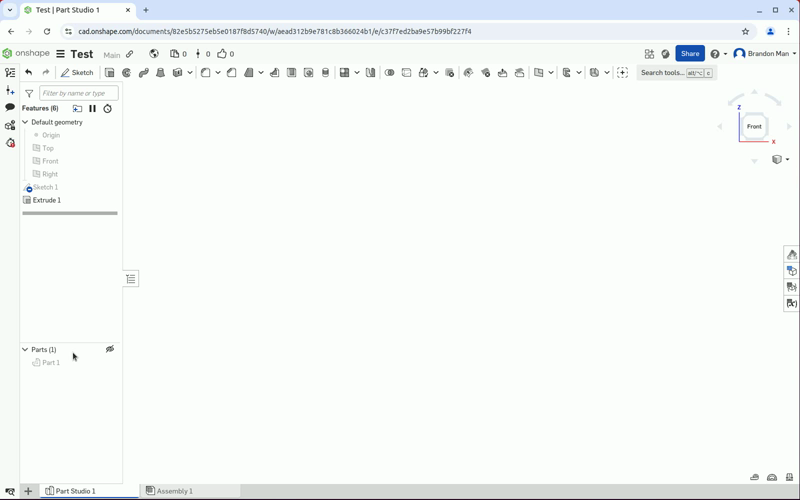
mouse_move(73, 352)
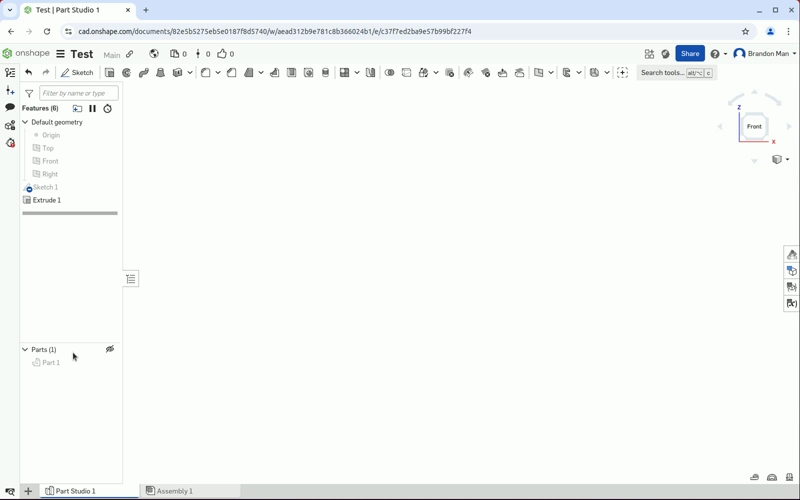
key(shift+y)
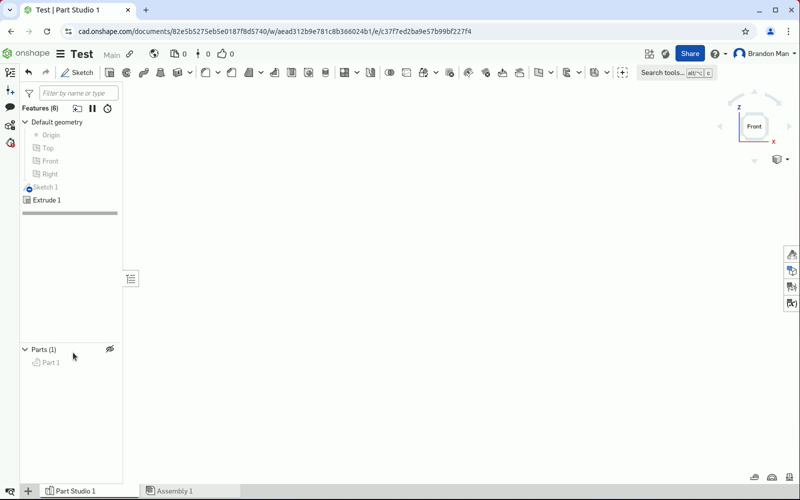
key(shift+s)
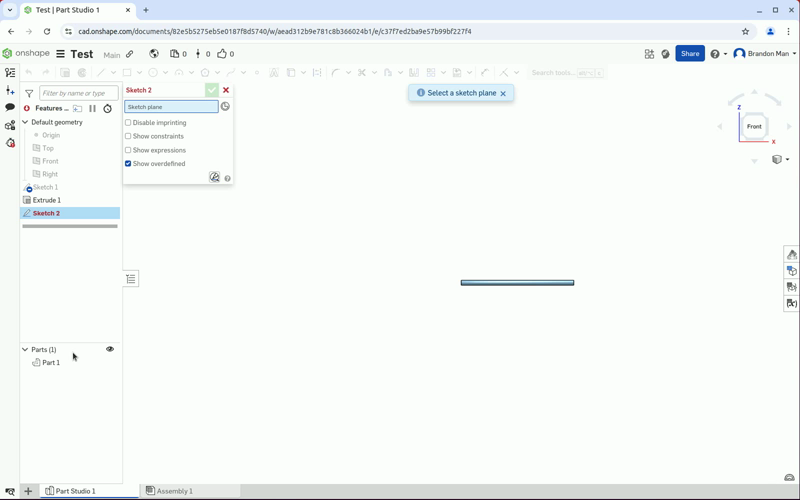
mouse_move(73, 163)
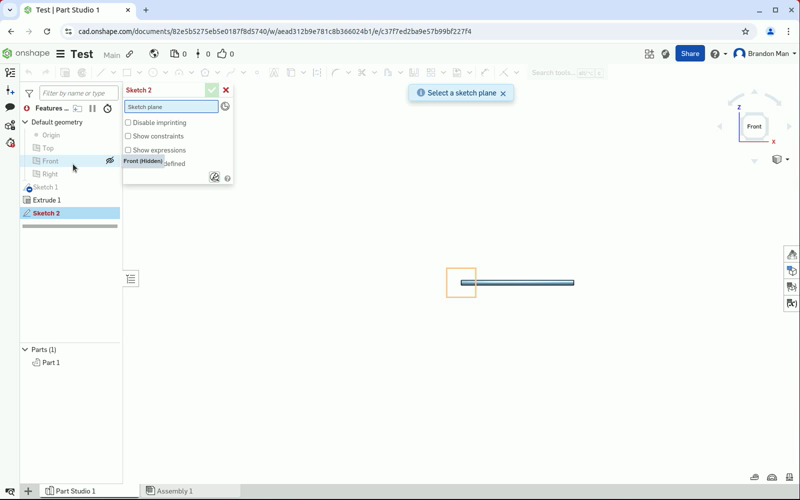
click(73, 163)
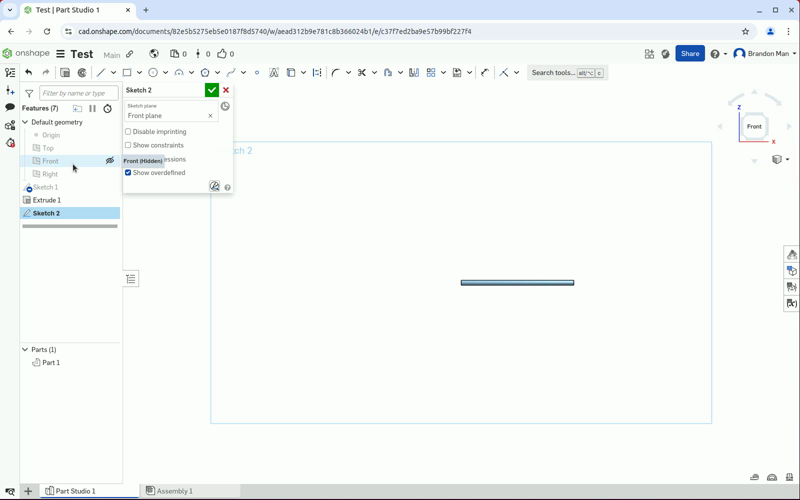
mouse_move(73, 352)
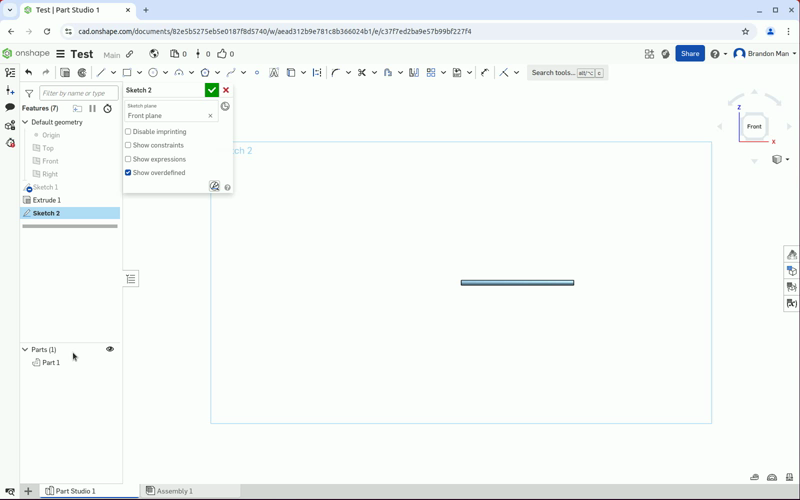
key(y)
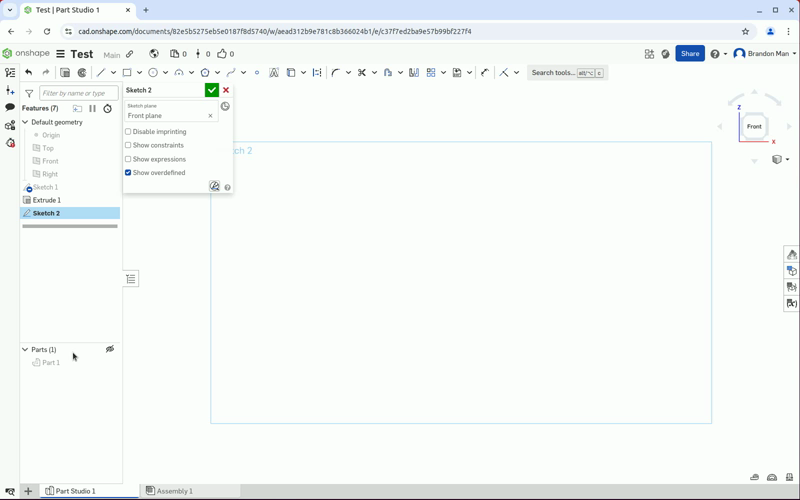
key(c)
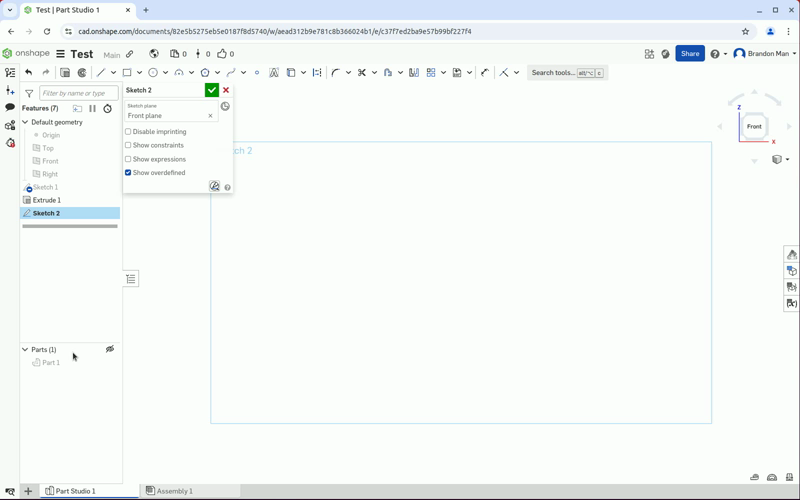
key_down(shift)
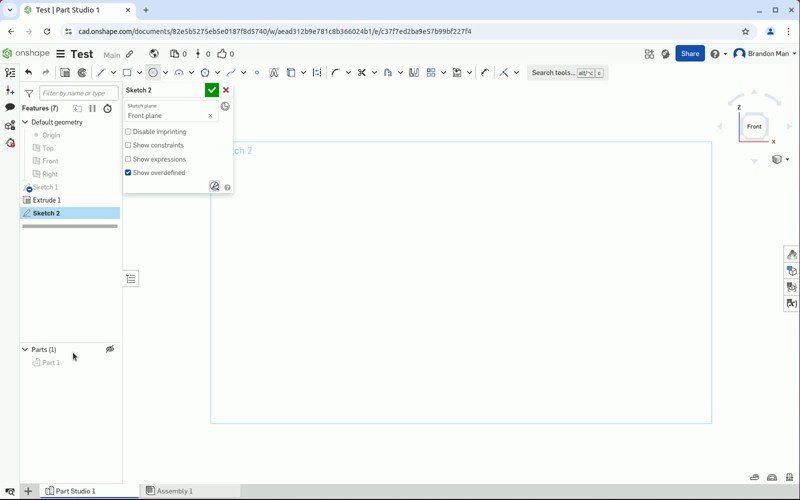
mouse_move(507, 282)
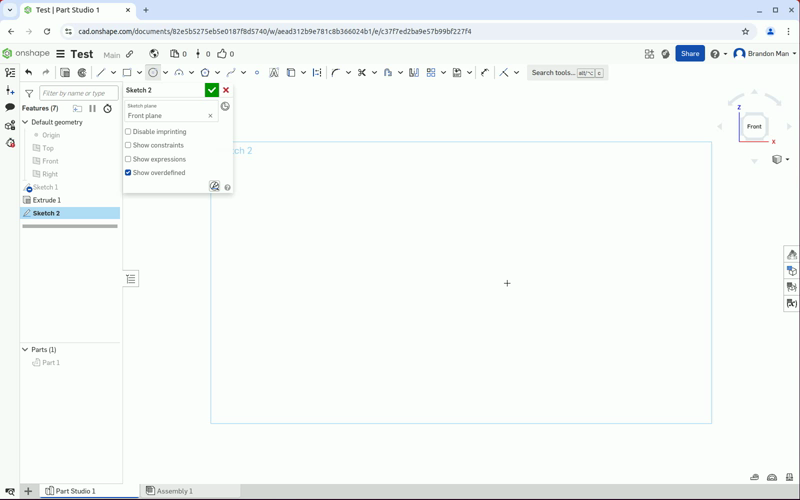
click(507, 282)
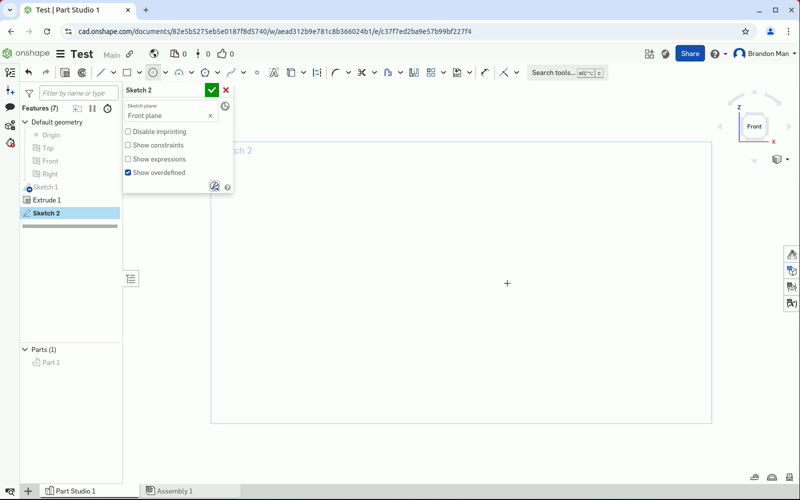
key_up(shift)
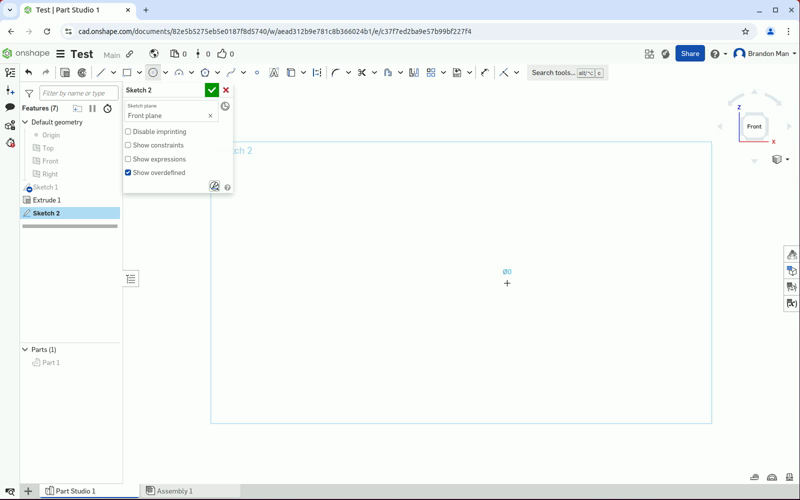
mouse_move(508, 282)
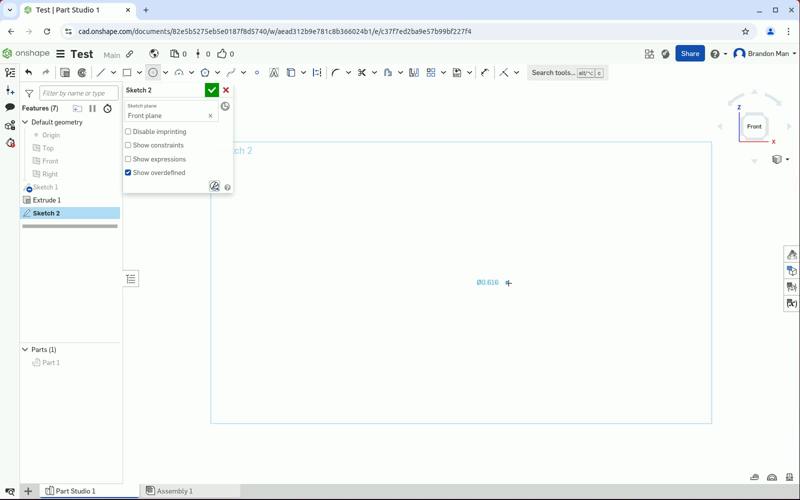
scroll(6)
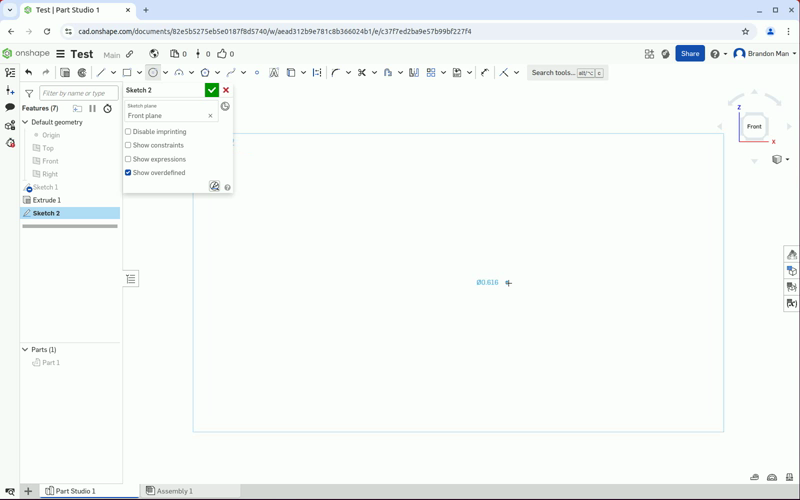
scroll(6)
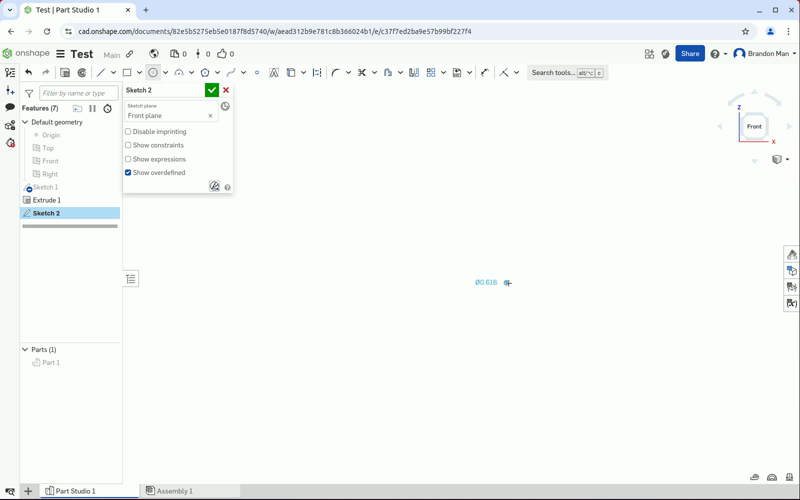
scroll(6)
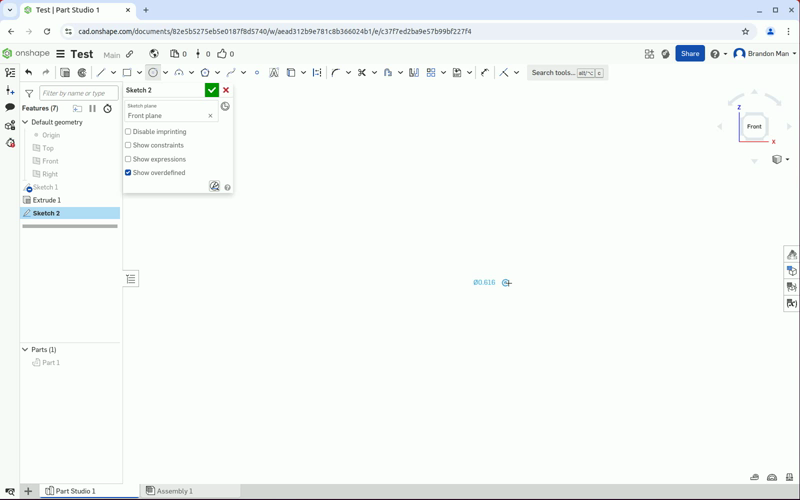
scroll(6)
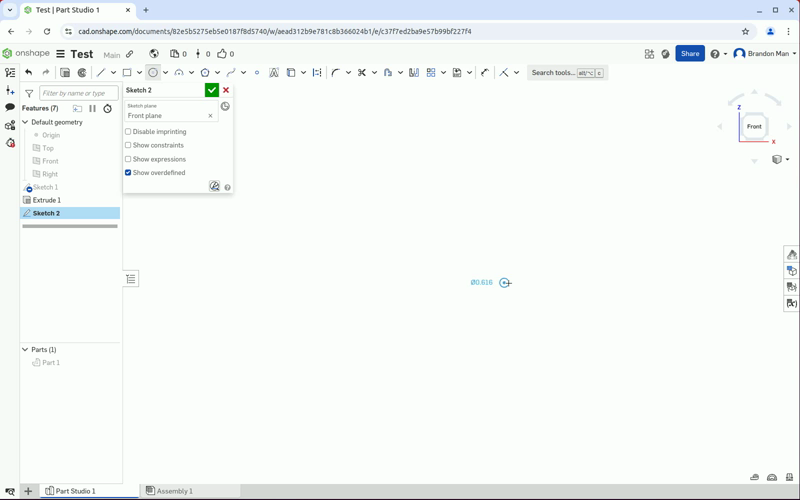
scroll(6)
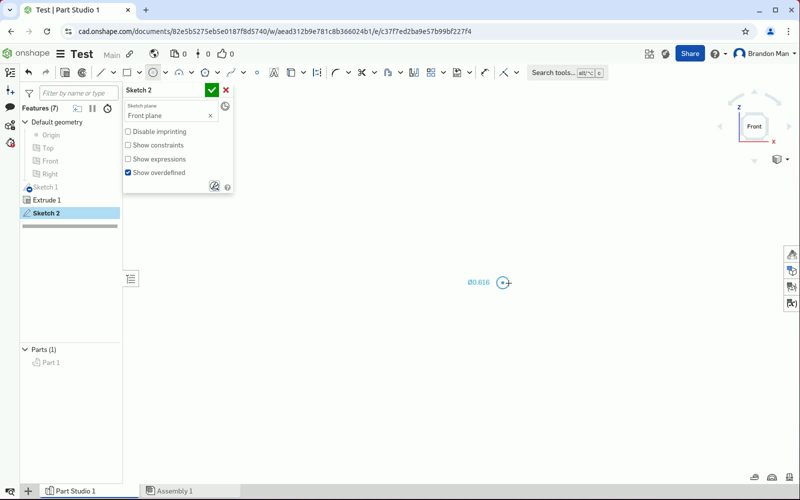
scroll(6)
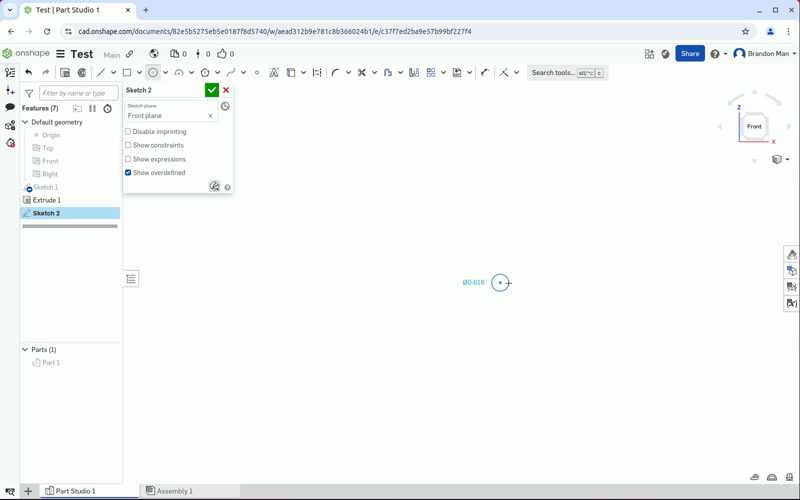
scroll(6)
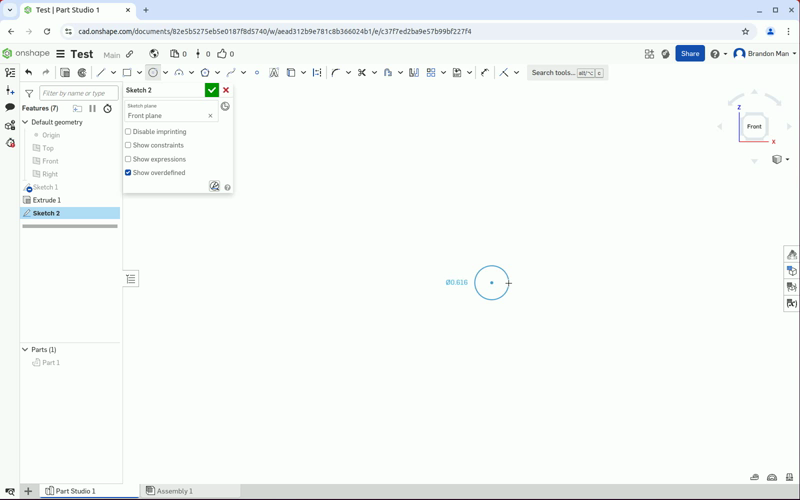
click(508, 282)
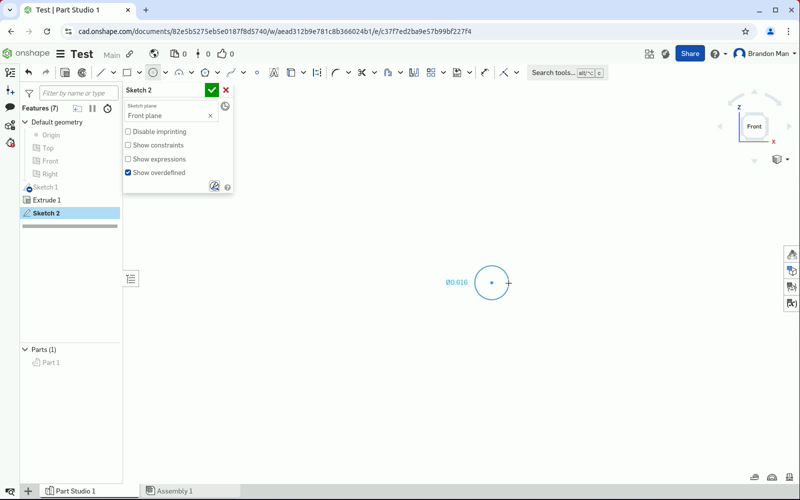
scroll(-6)
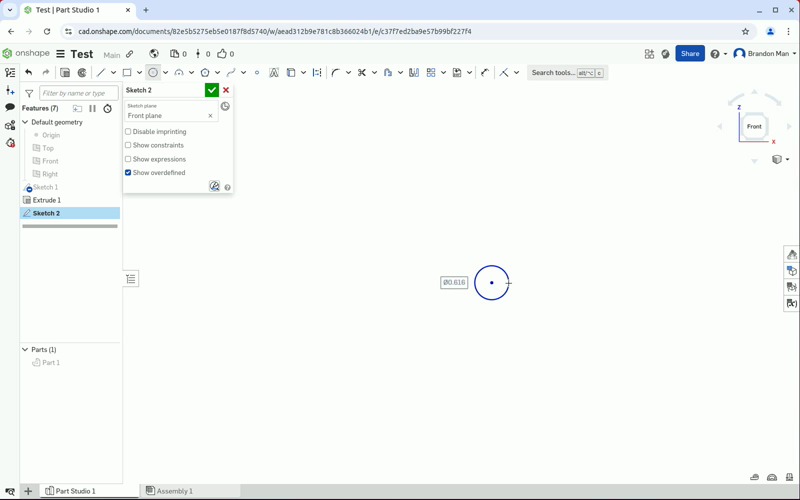
scroll(-6)
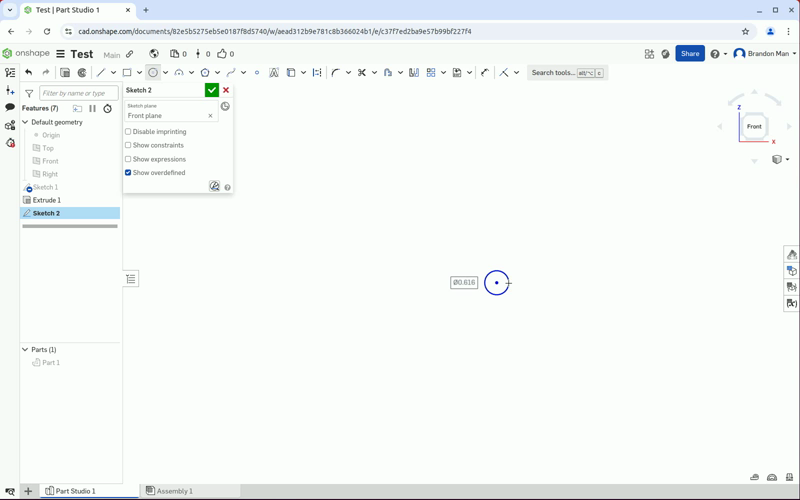
scroll(-6)
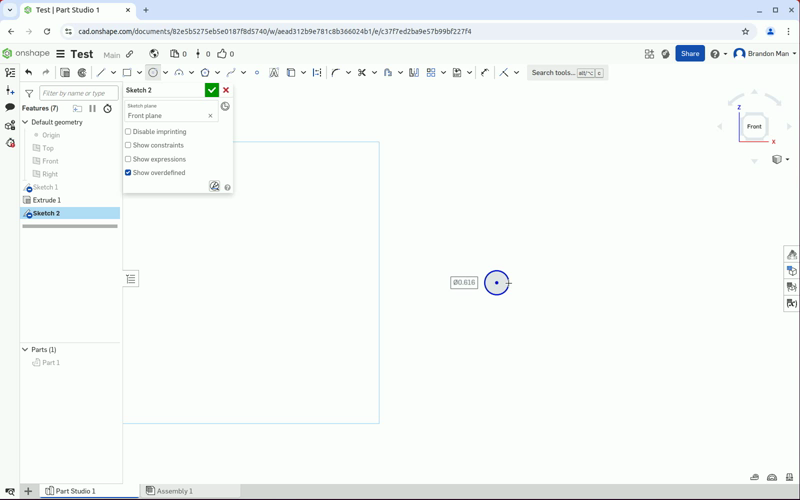
scroll(-6)
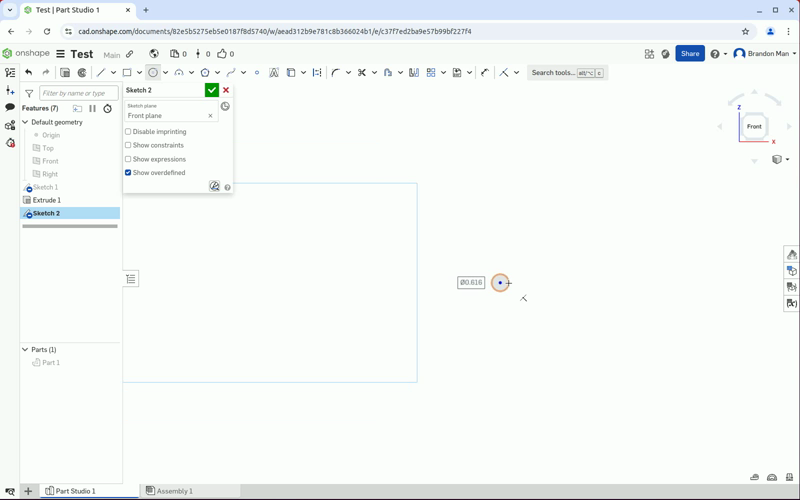
scroll(-6)
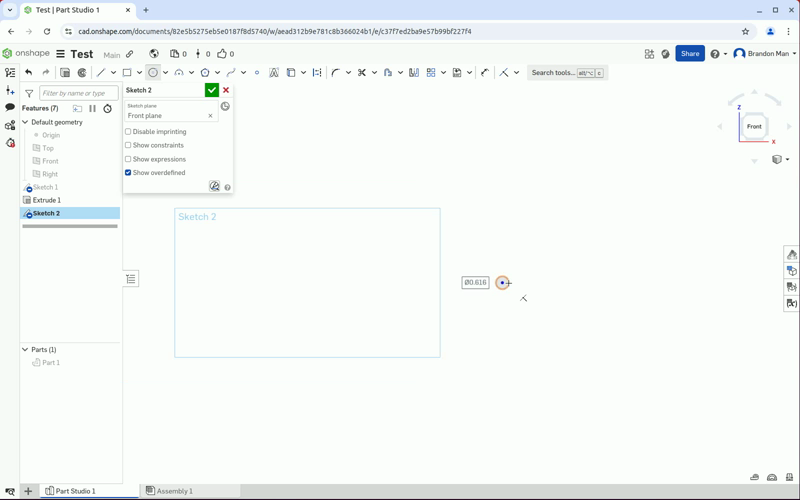
scroll(-6)
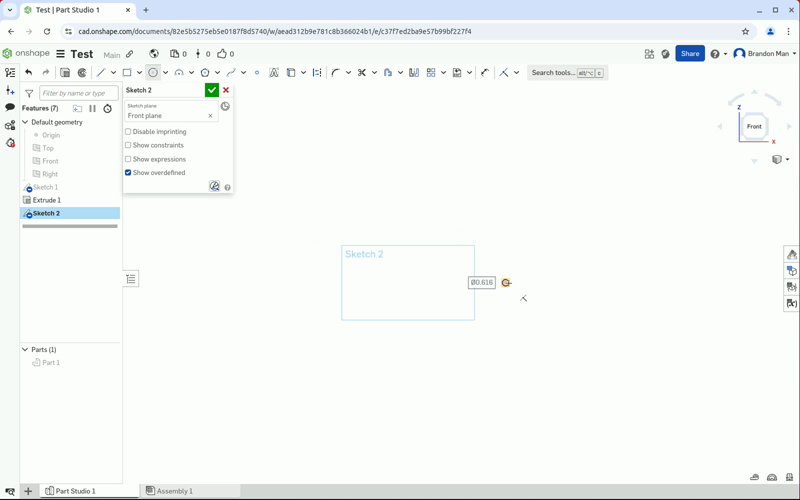
scroll(-6)
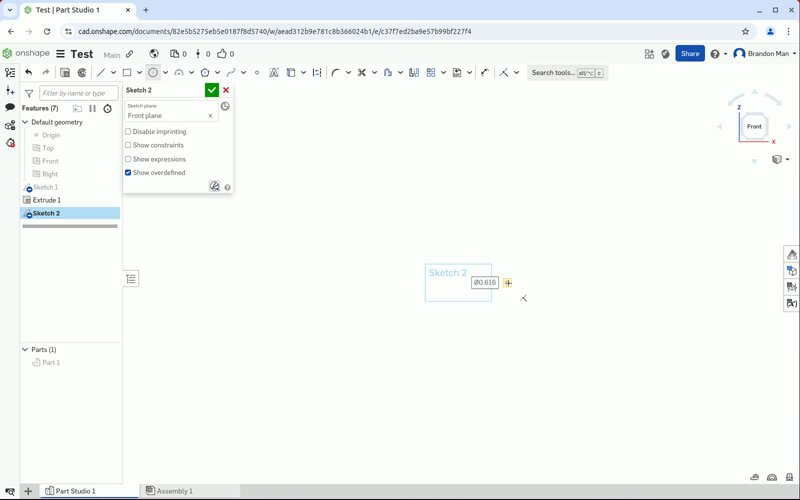
key(esc)
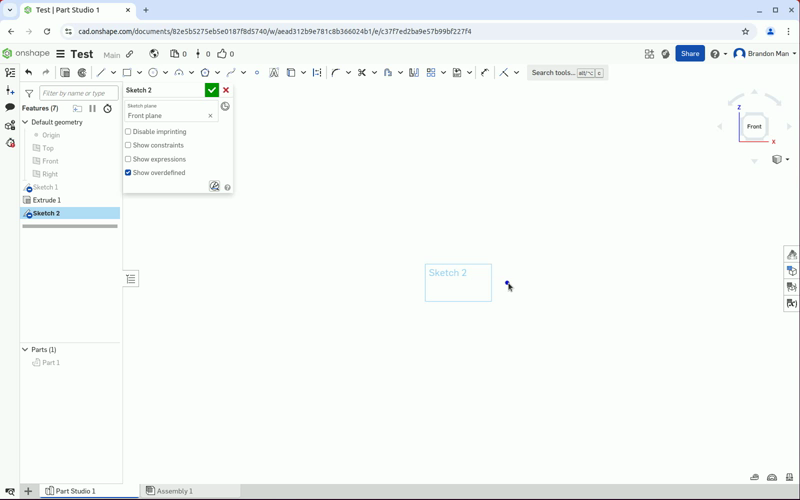
mouse_move(506, 282)
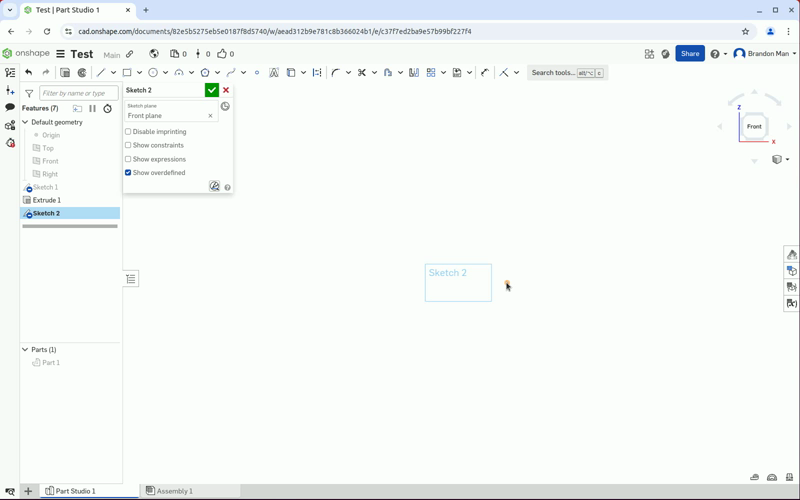
scroll(6)
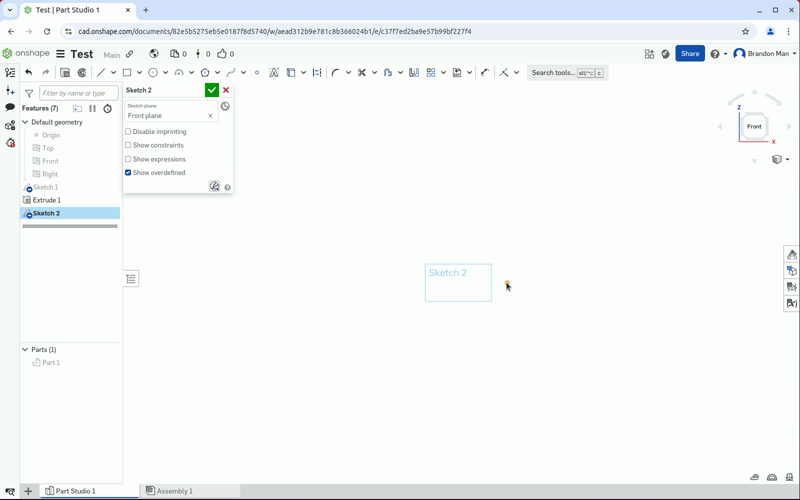
scroll(6)
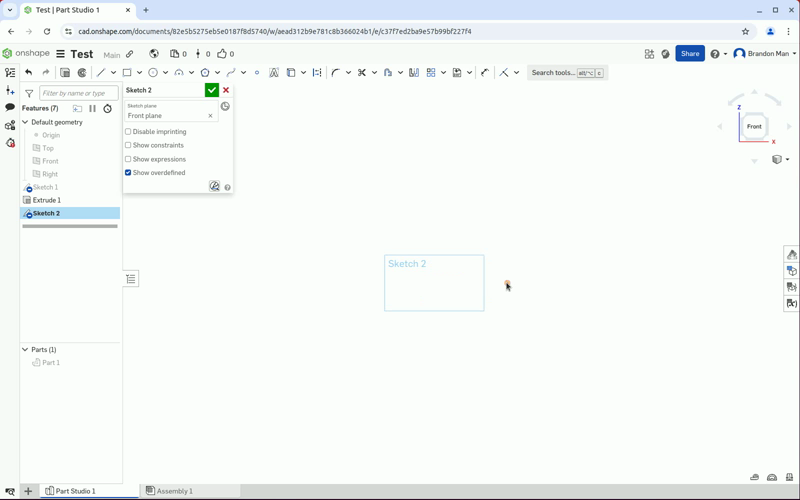
scroll(6)
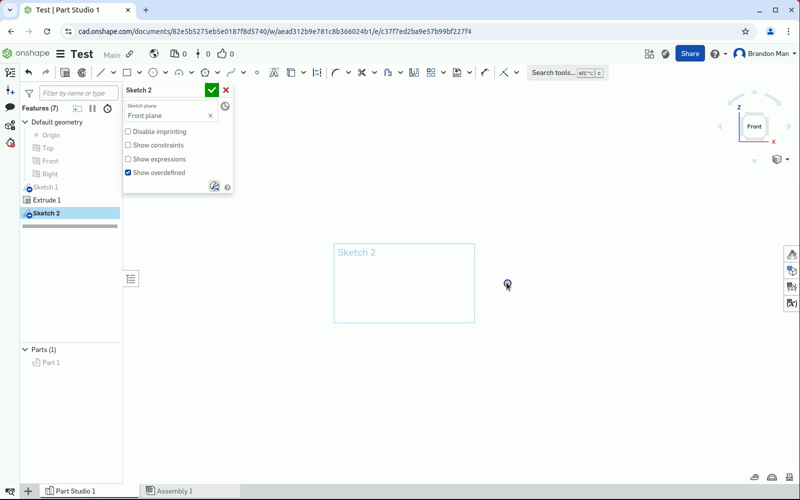
scroll(6)
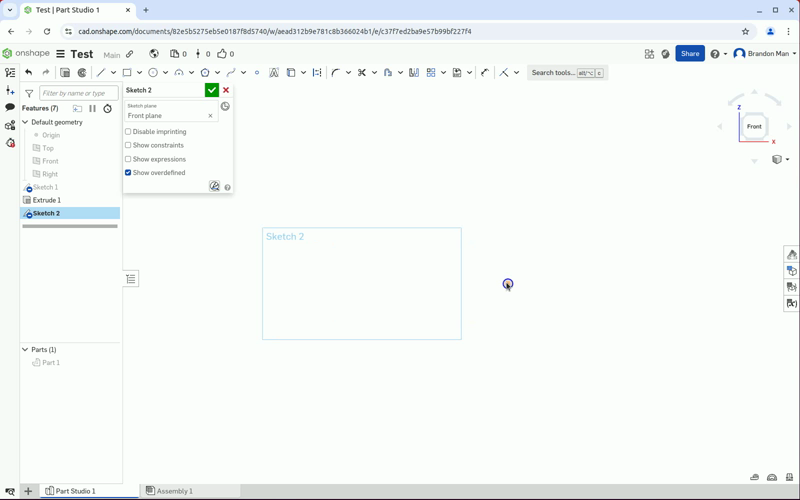
scroll(6)
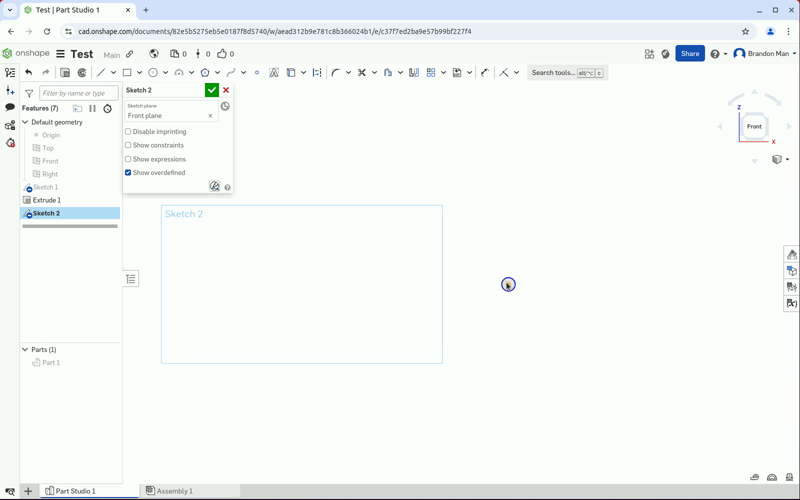
scroll(6)
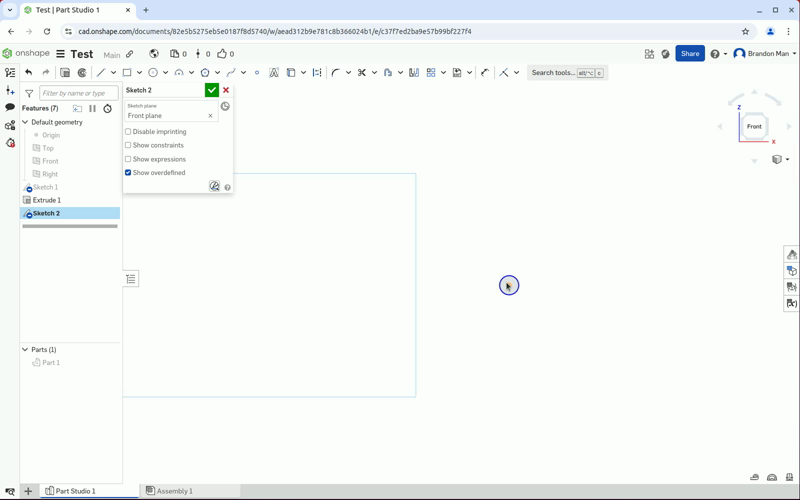
scroll(6)
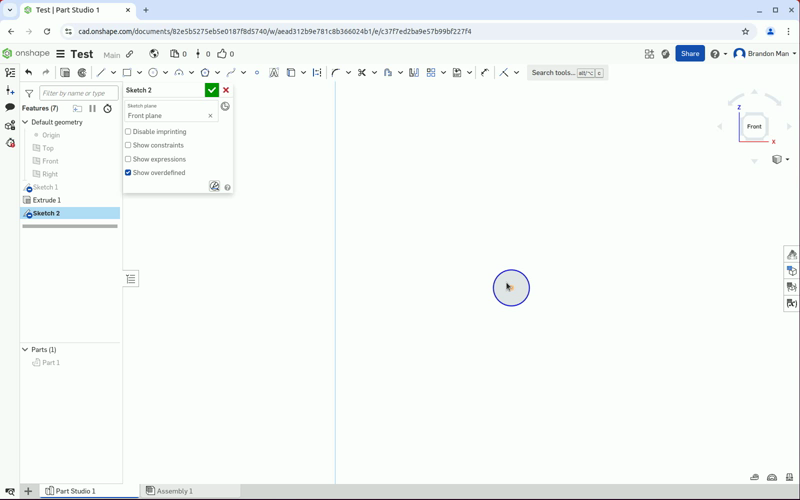
click(506, 282)
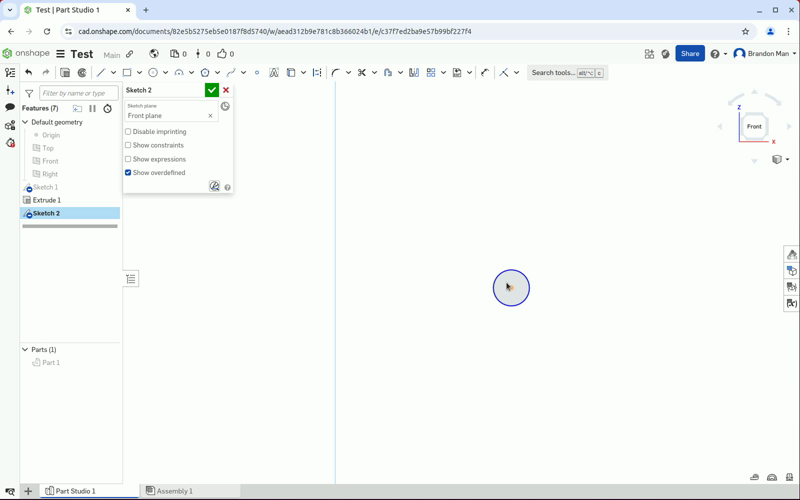
scroll(-6)
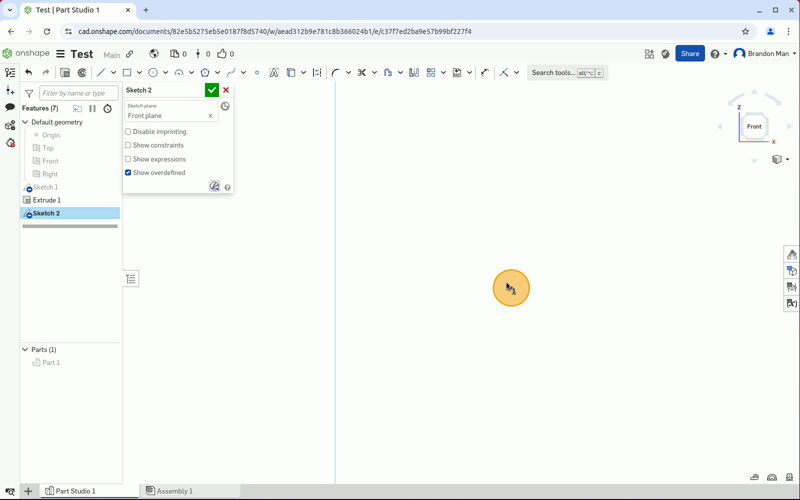
scroll(-6)
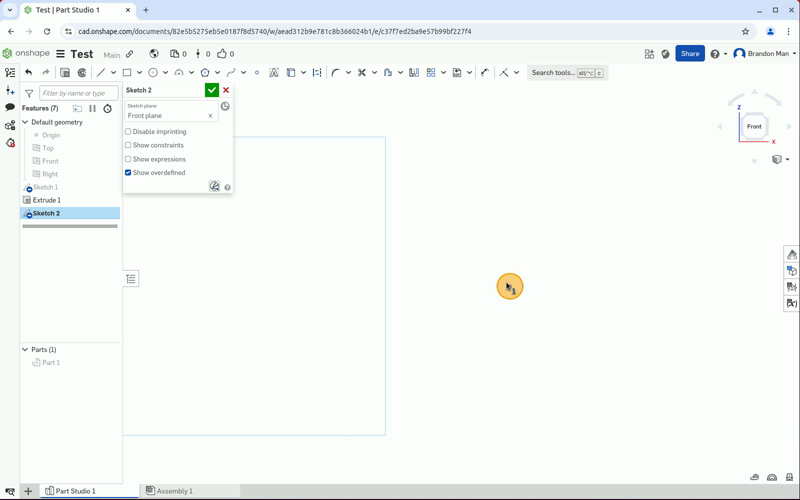
scroll(-6)
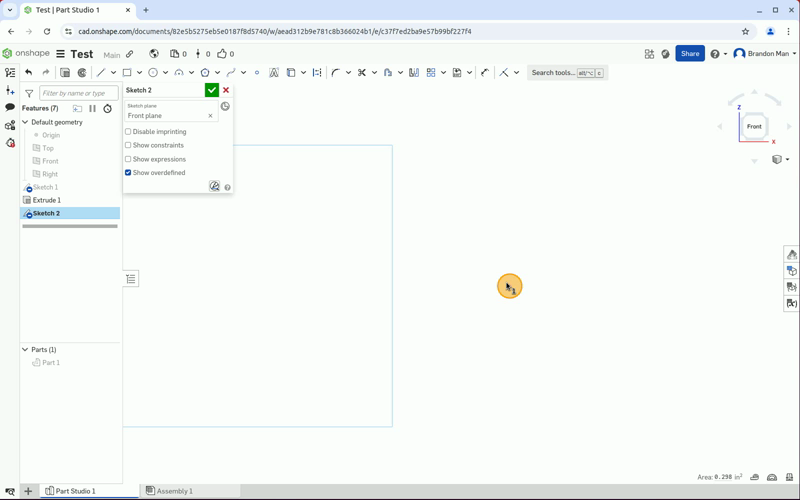
scroll(-6)
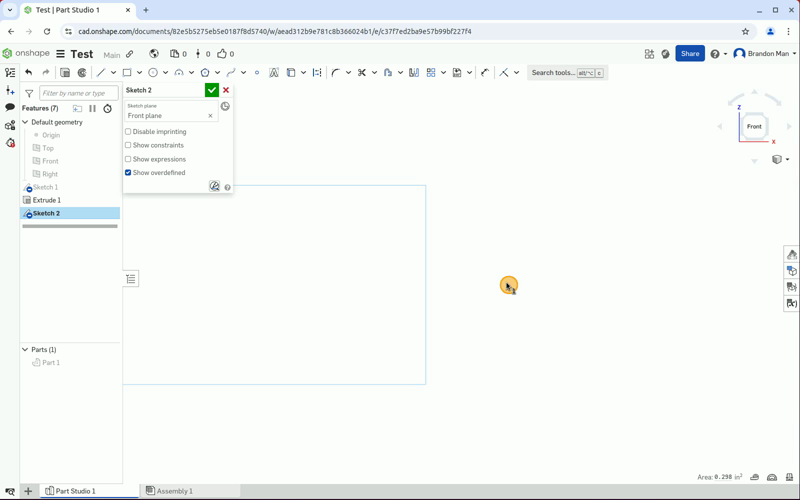
scroll(-6)
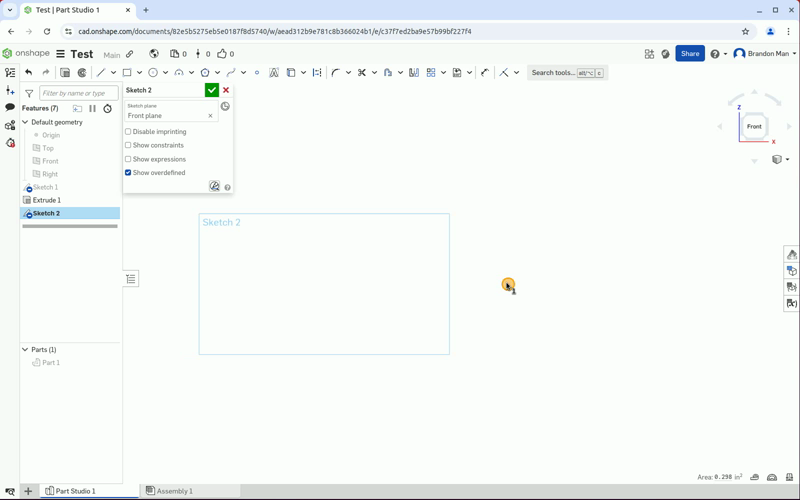
scroll(-6)
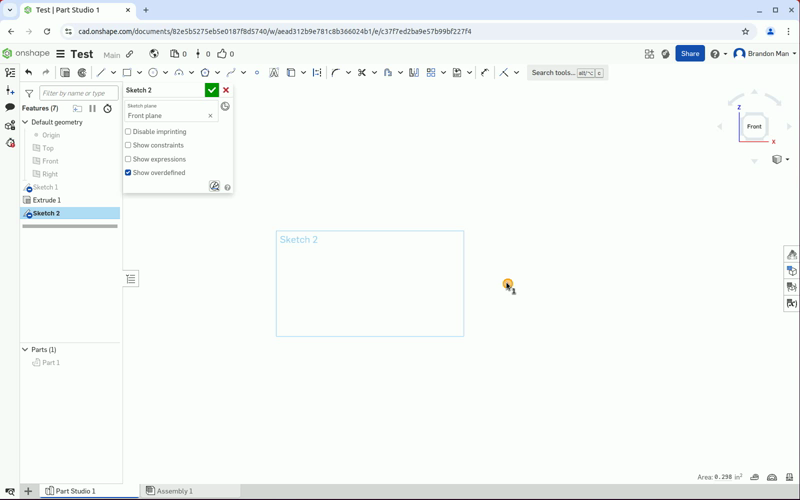
scroll(-6)
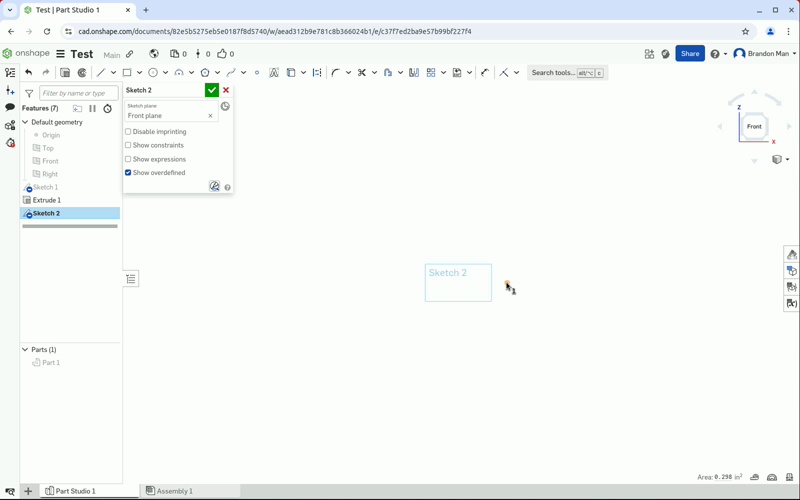
mouse_move(73, 352)
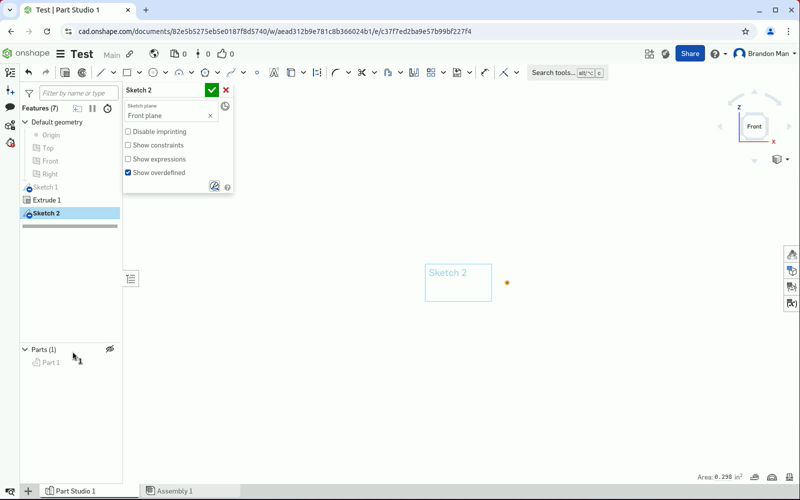
key(shift+y)
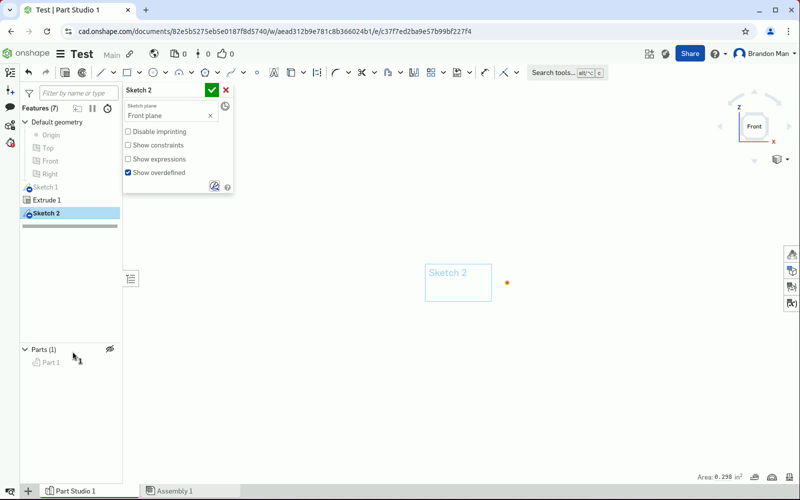
key(shift+e)
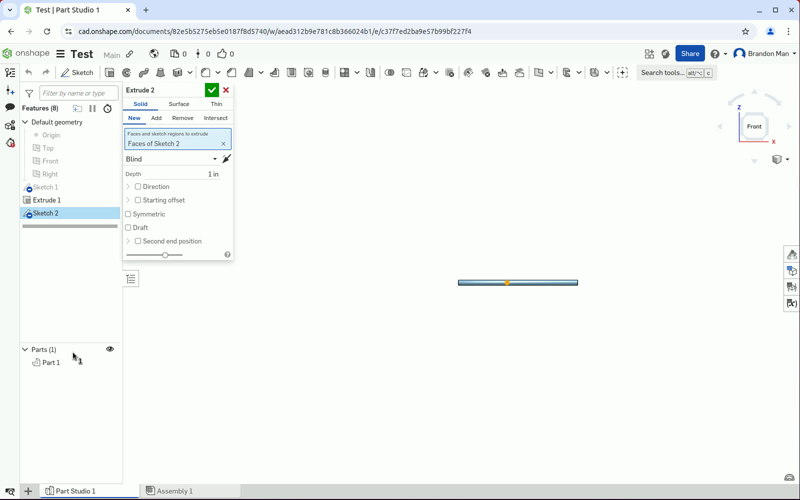
mouse_move(143, 106)
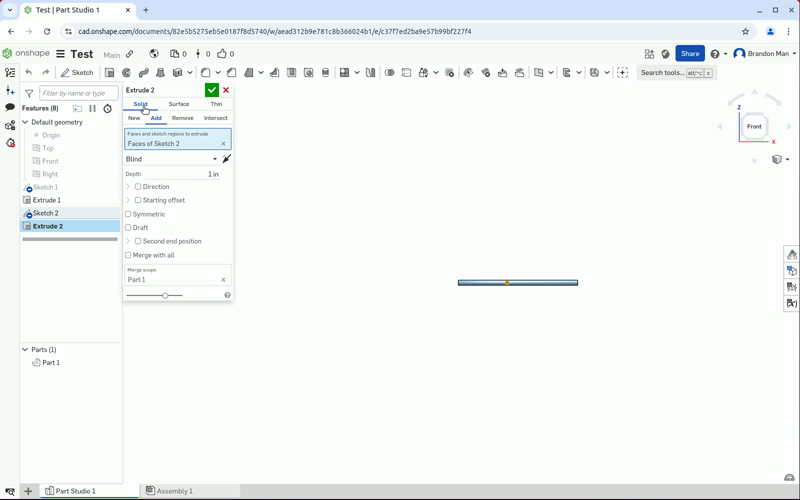
click(143, 106)
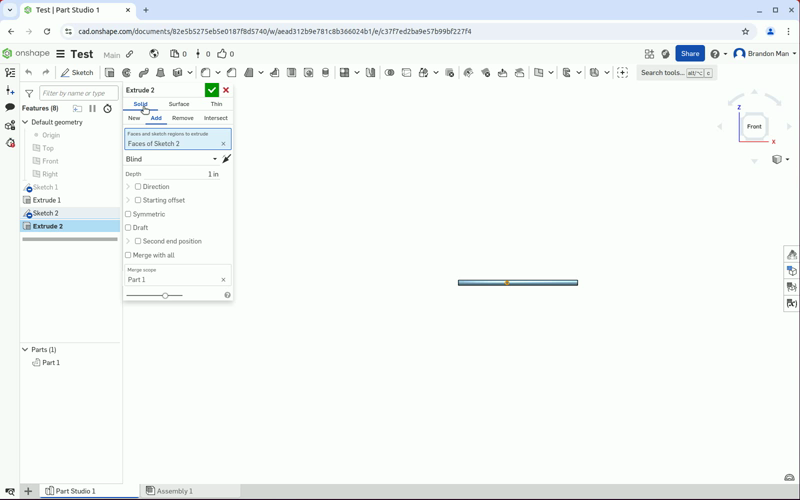
mouse_move(186, 120)
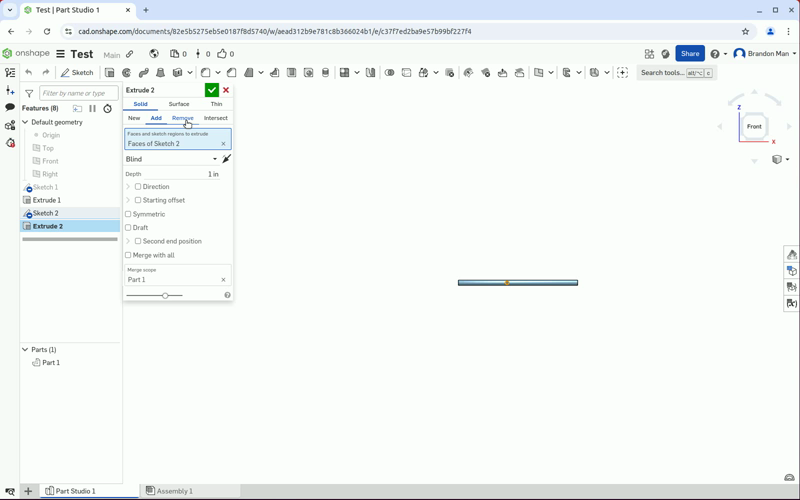
click(186, 120)
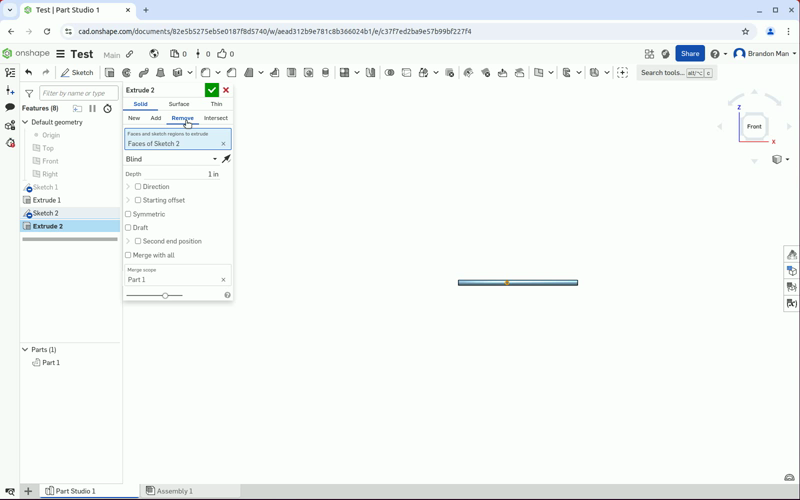
key(tab, 4)
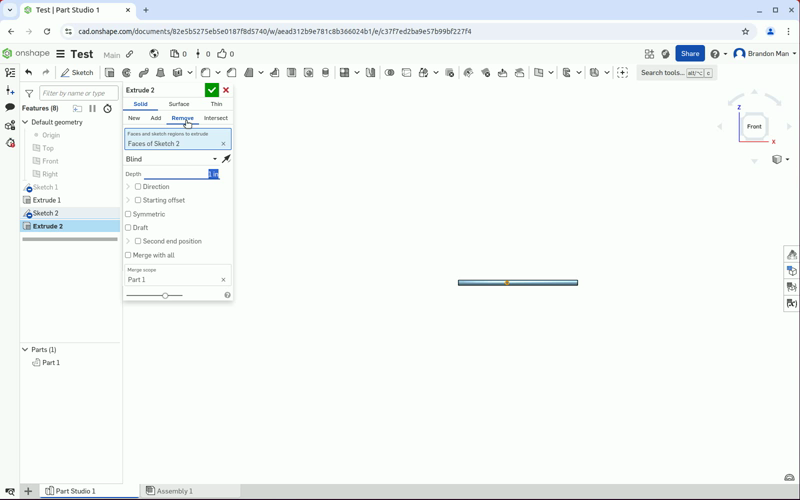
text(-0.962)
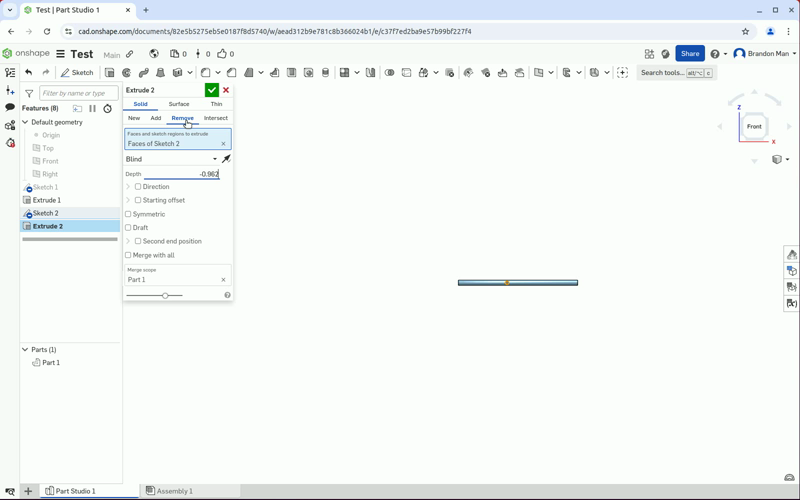
key(tab, 3)
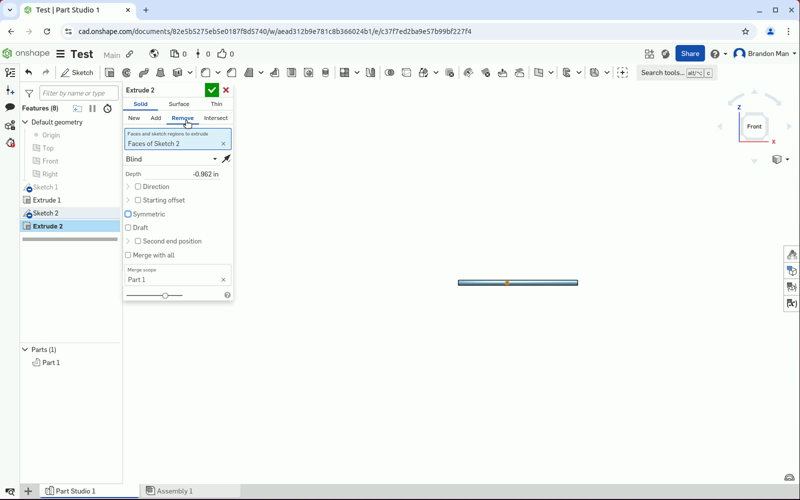
key(space)
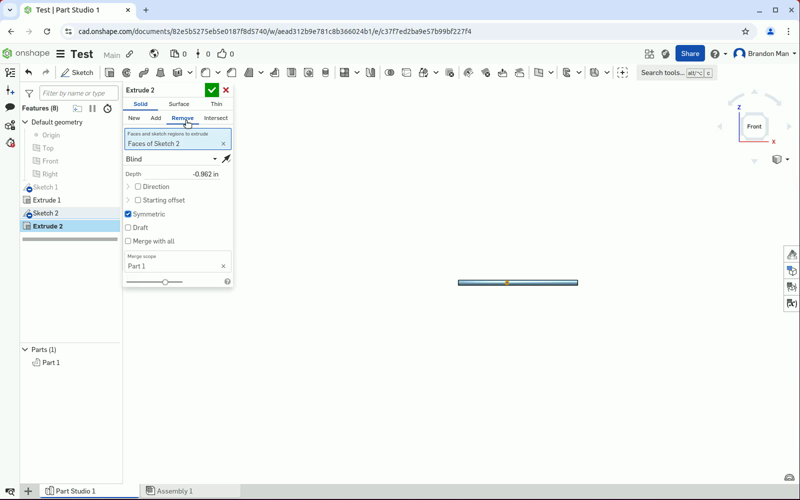
key(tab, 2)
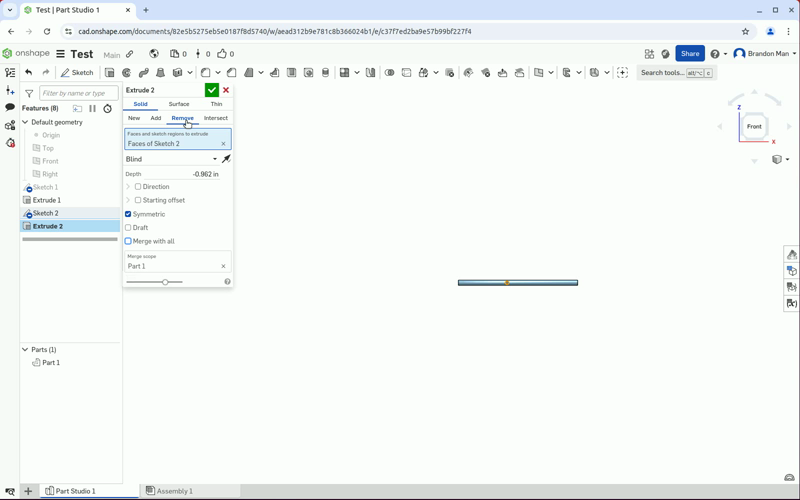
key(space)
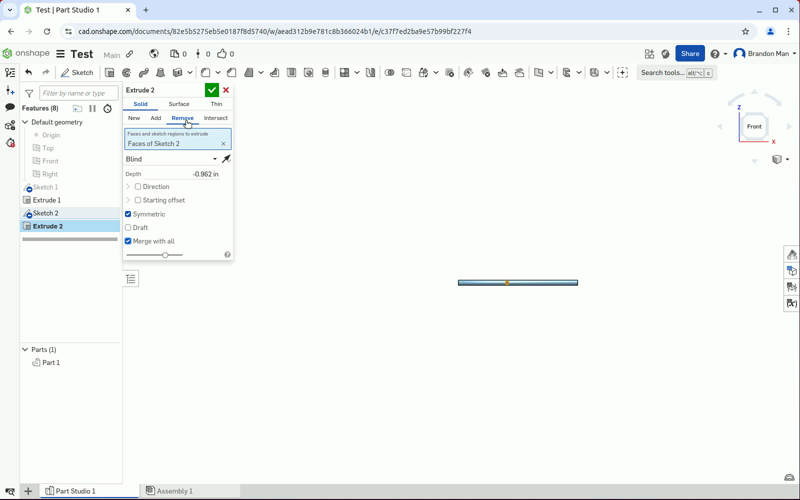
key(enter)
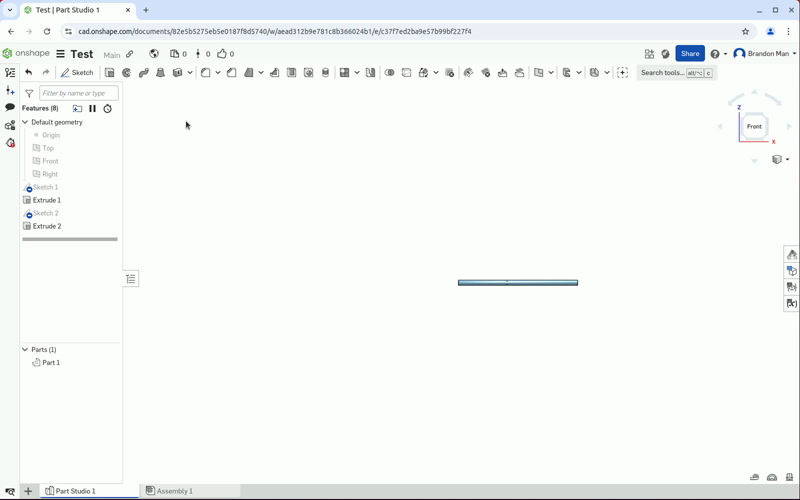
key(shift+h)
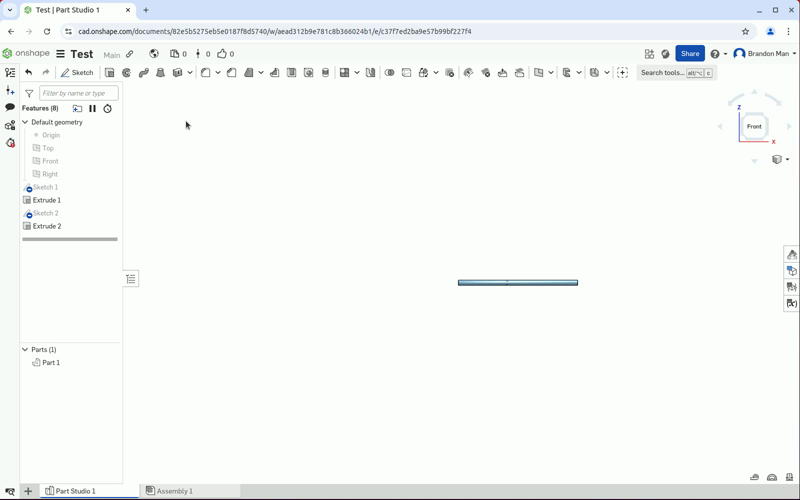
key(shift+h)
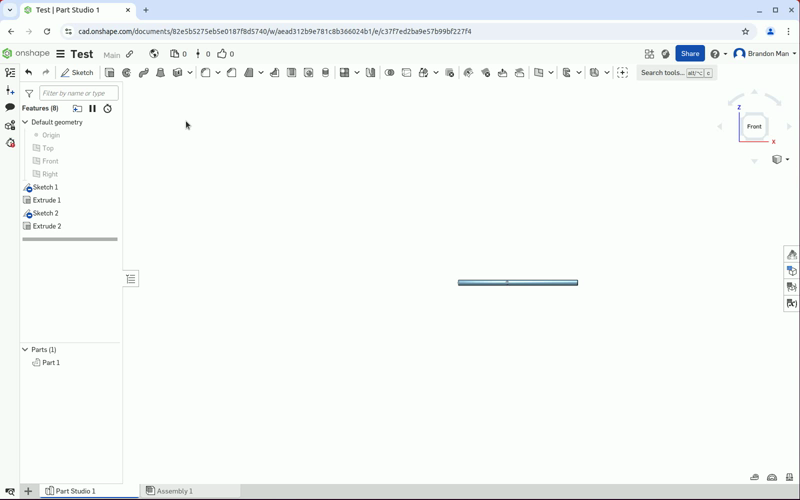
key(shift+7)
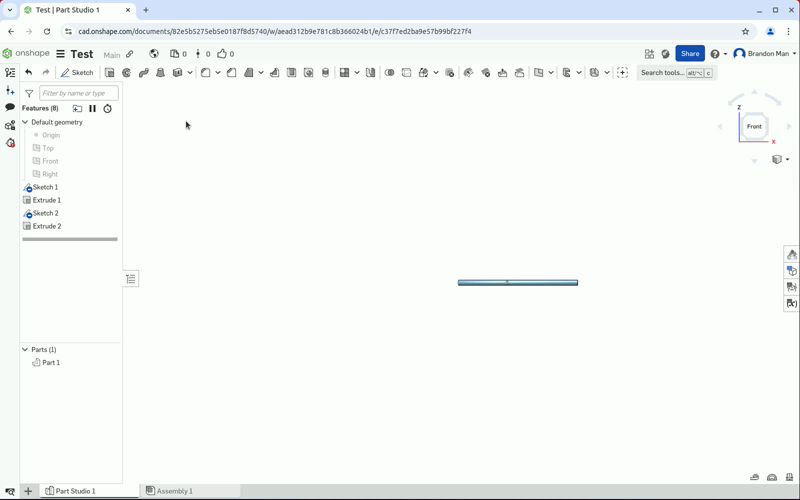
key(left, 2)
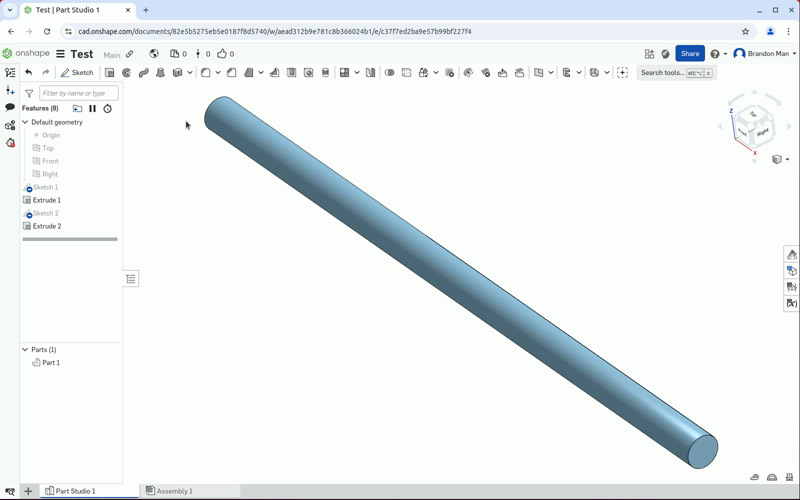
key(down, 2)
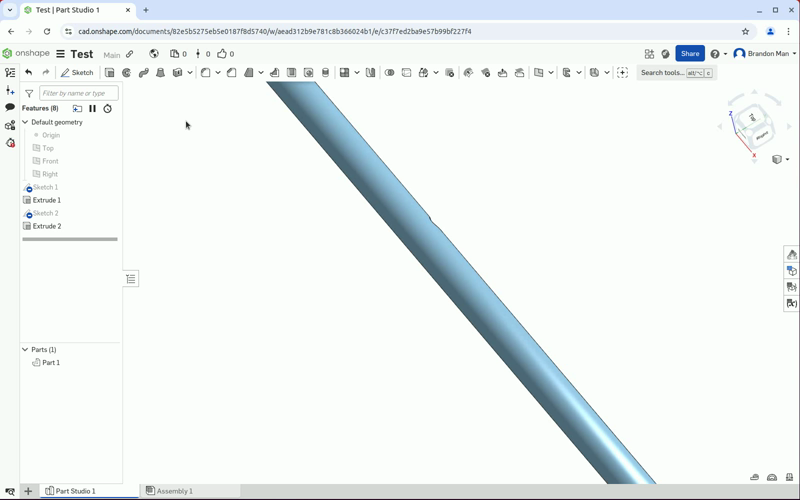
key(up, 2)
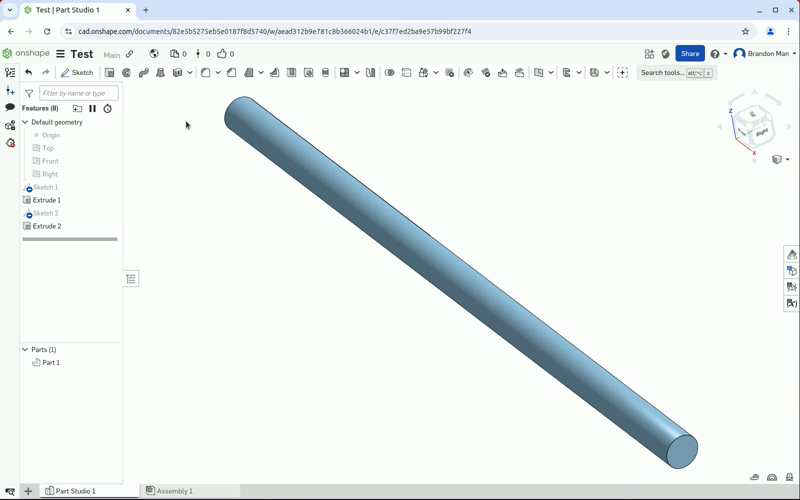
key(right, 2)
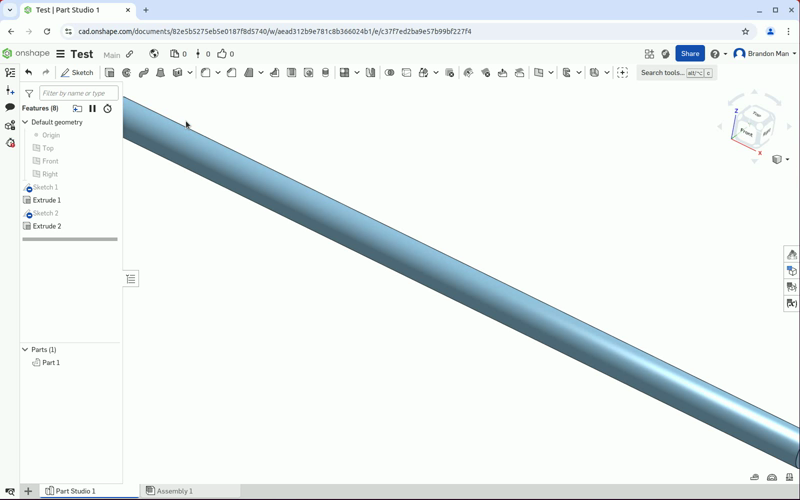
mouse_move(73, 189)
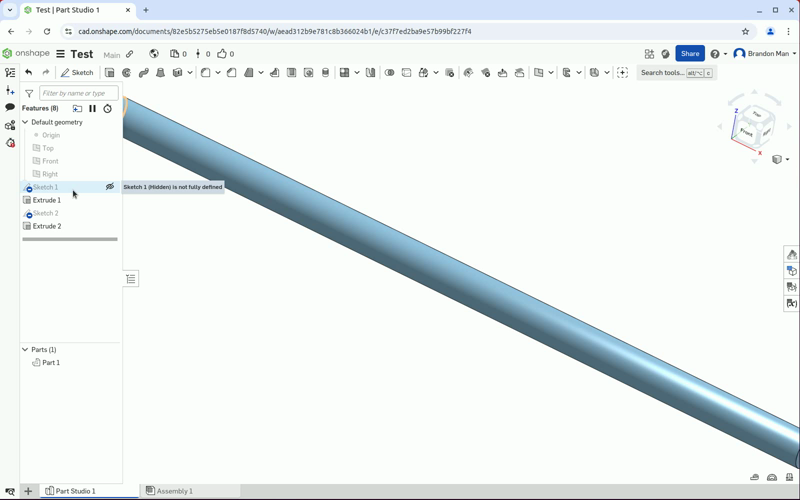
click(73, 189)